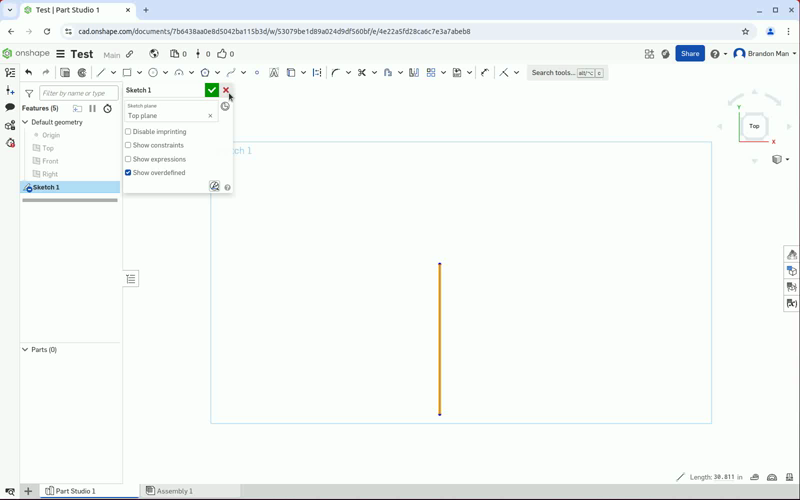
key(shift+h)
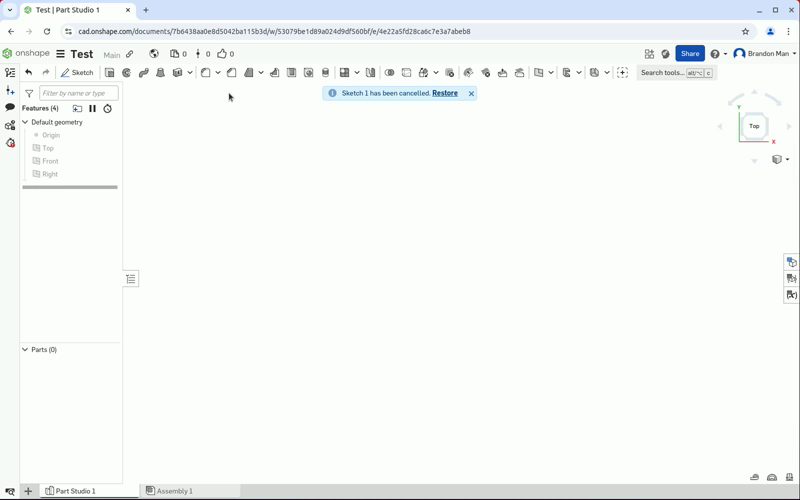
mouse_move(73, 352)
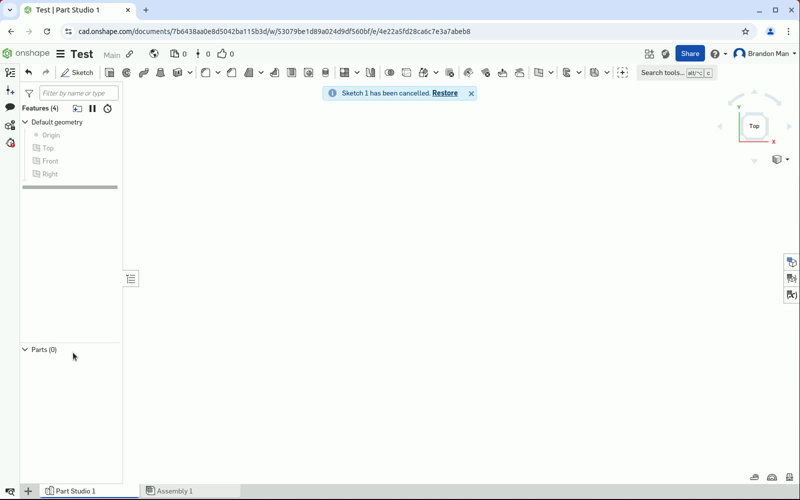
key(y)
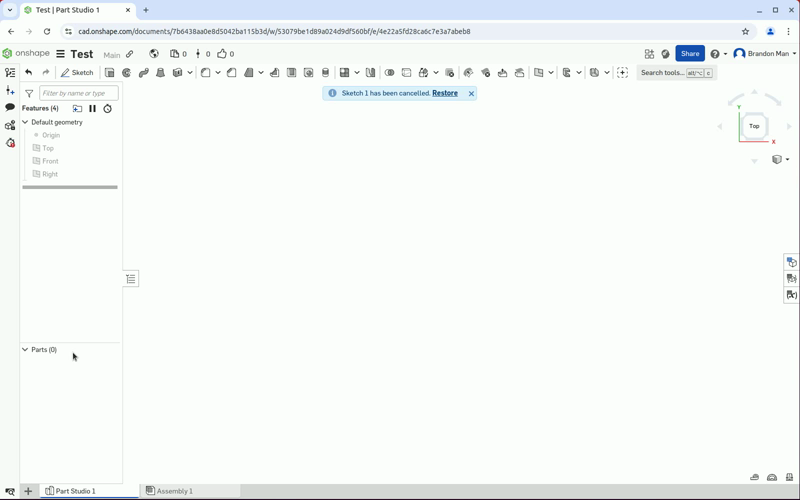
key(shift+p)
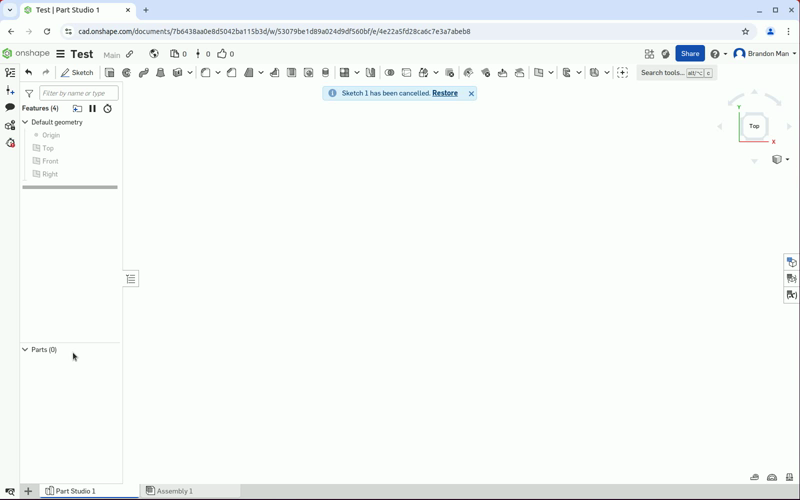
key(space)
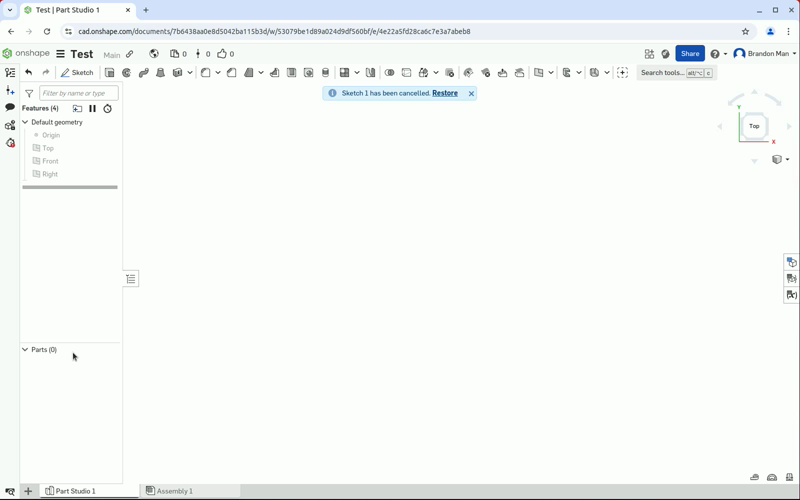
key_down(shift)
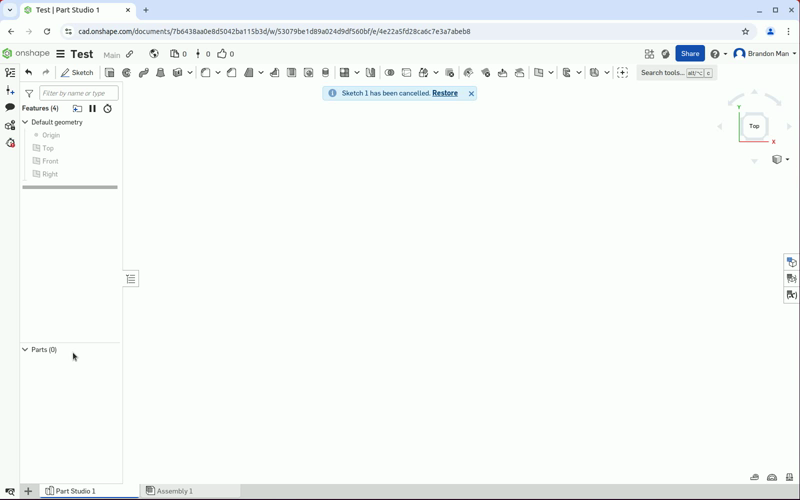
key(up)
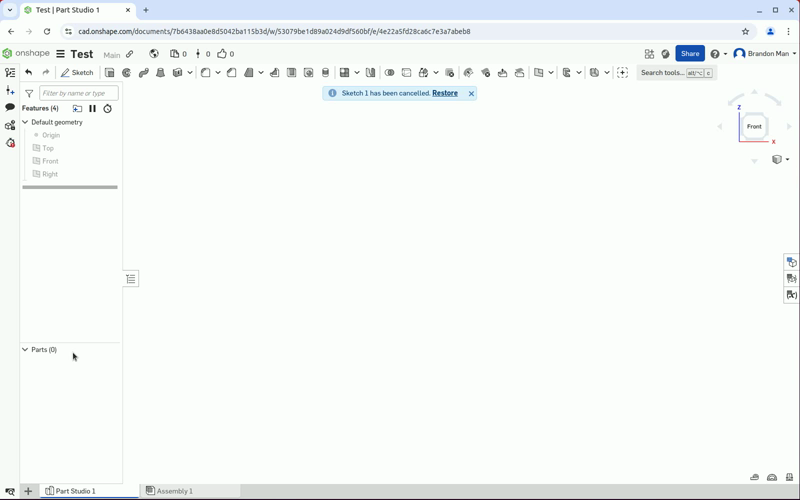
key_up(shift)
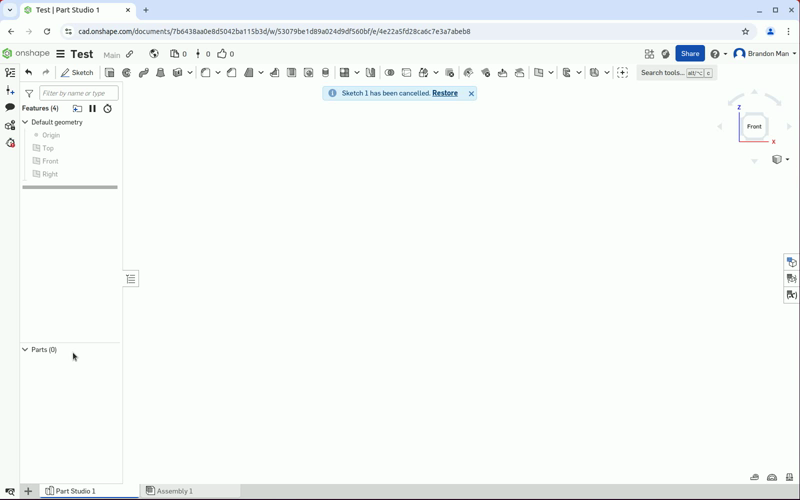
mouse_move(73, 352)
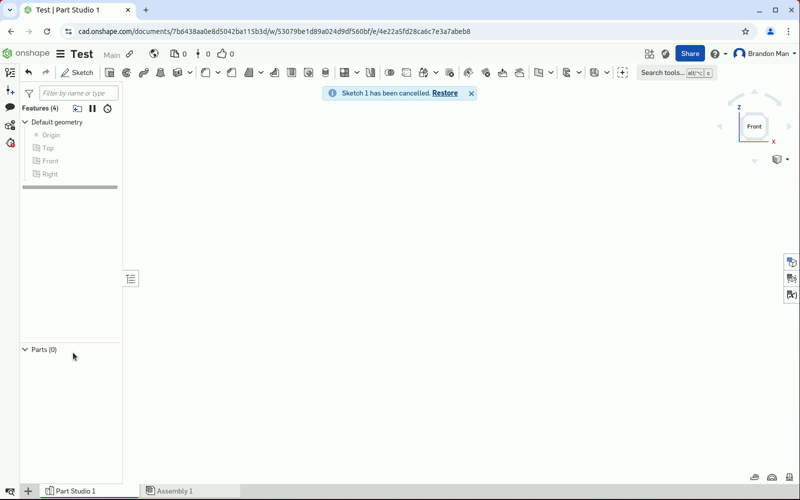
key(shift+y)
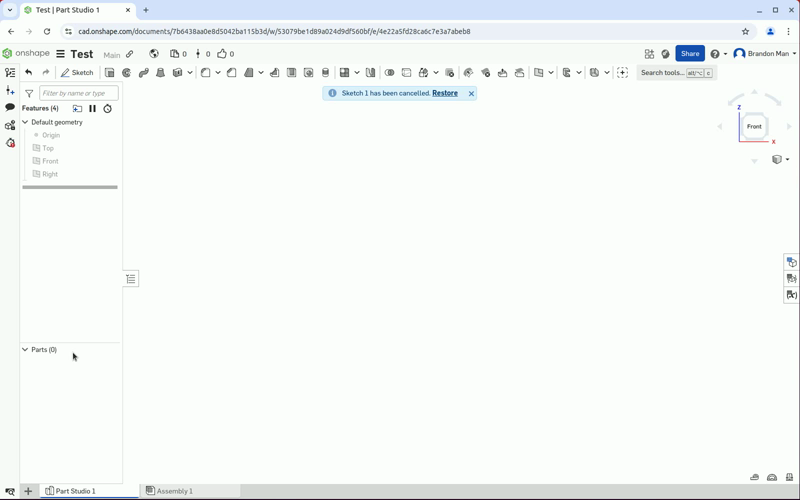
key(shift+s)
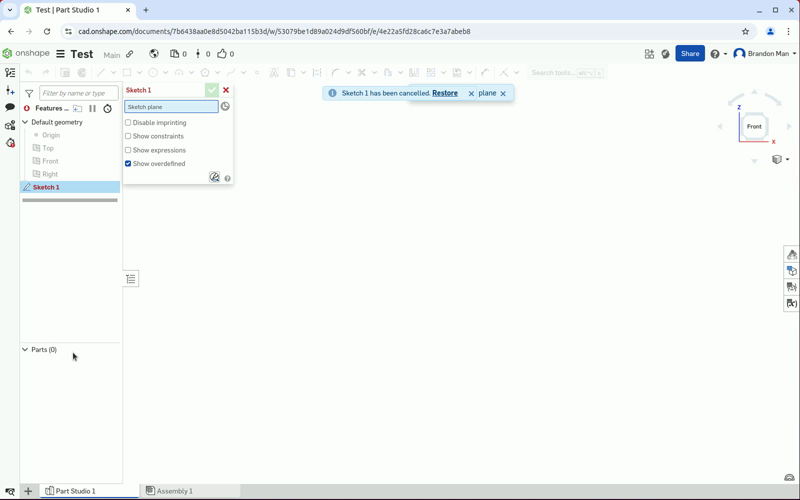
mouse_move(73, 163)
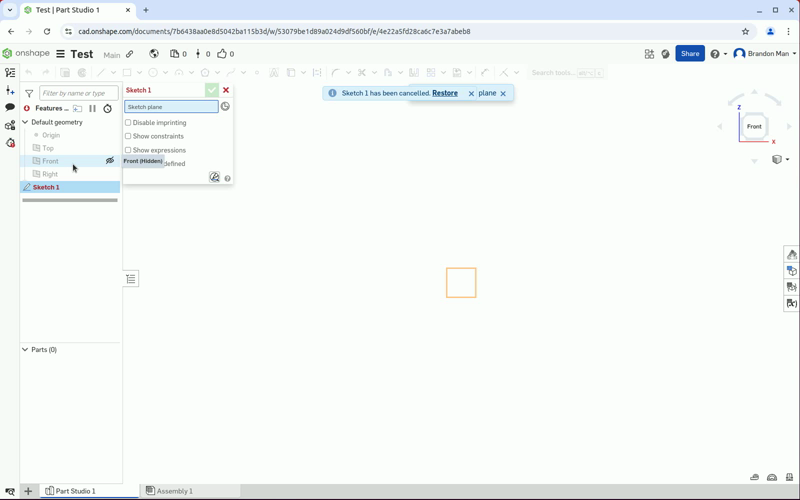
click(73, 163)
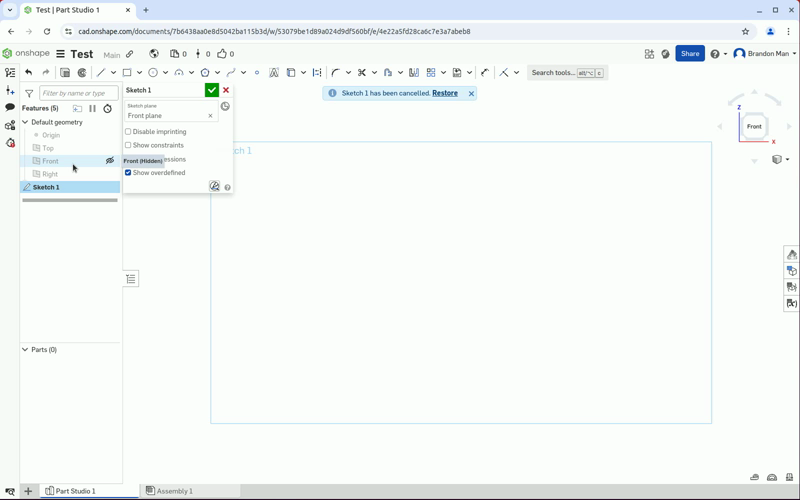
mouse_move(73, 352)
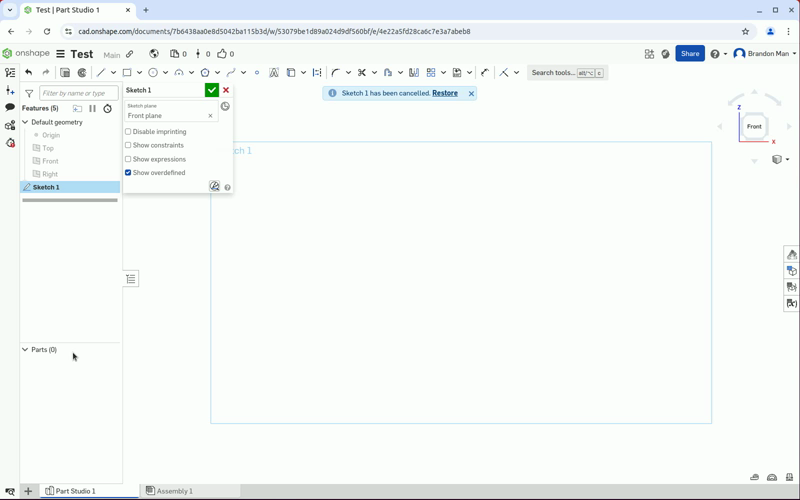
key(y)
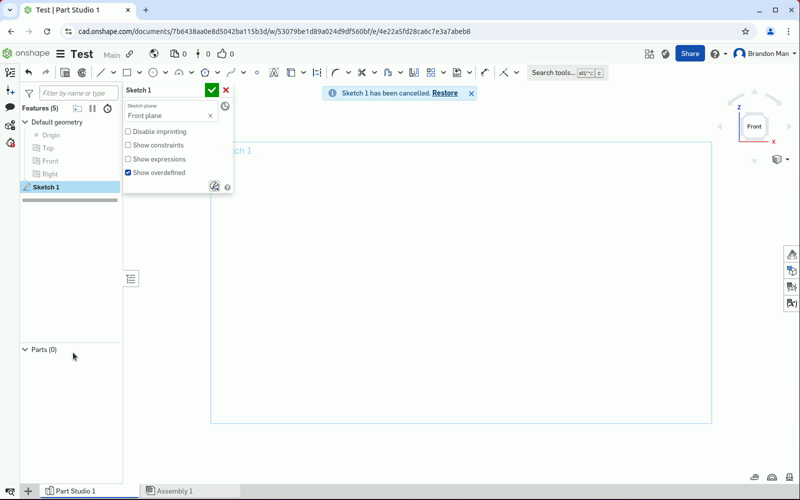
key(c)
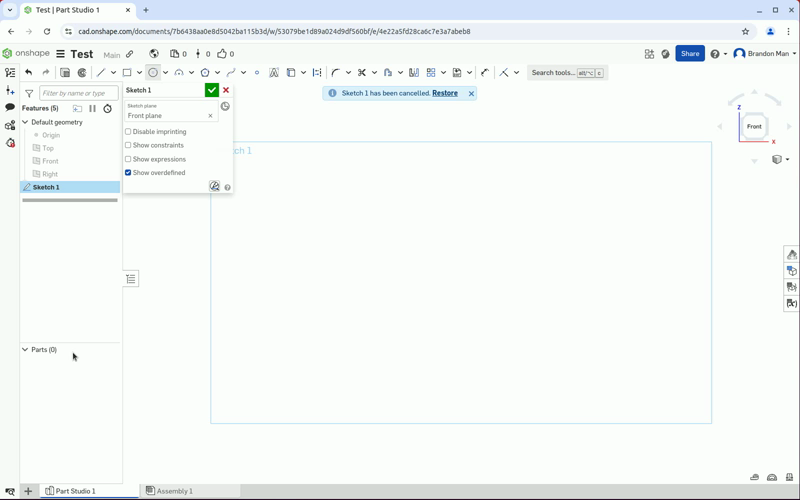
key_down(shift)
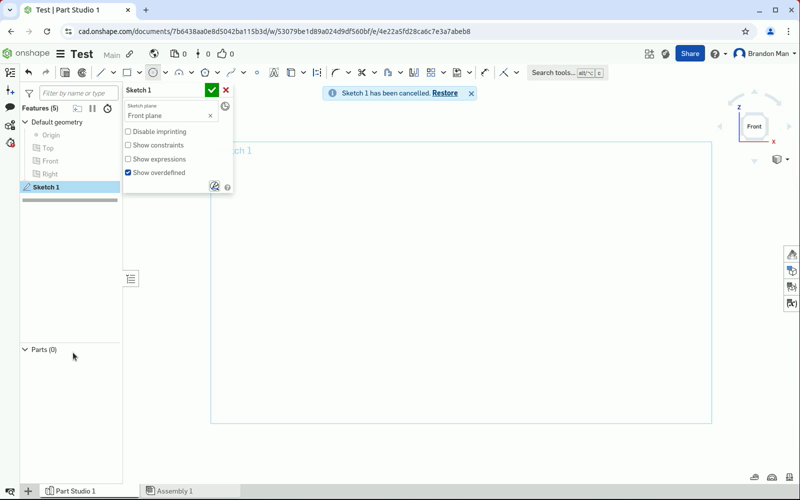
mouse_move(460, 282)
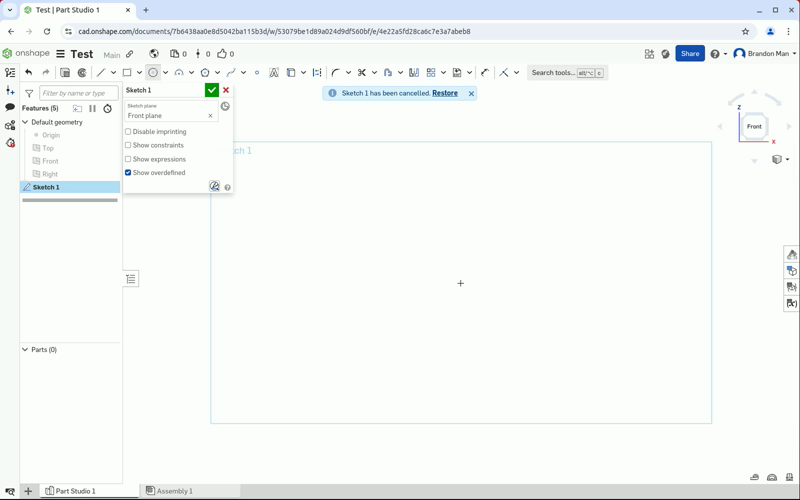
click(460, 282)
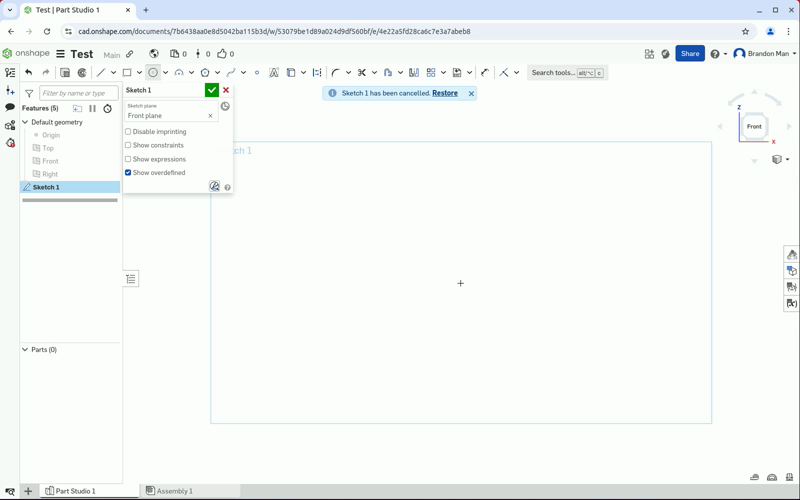
key_up(shift)
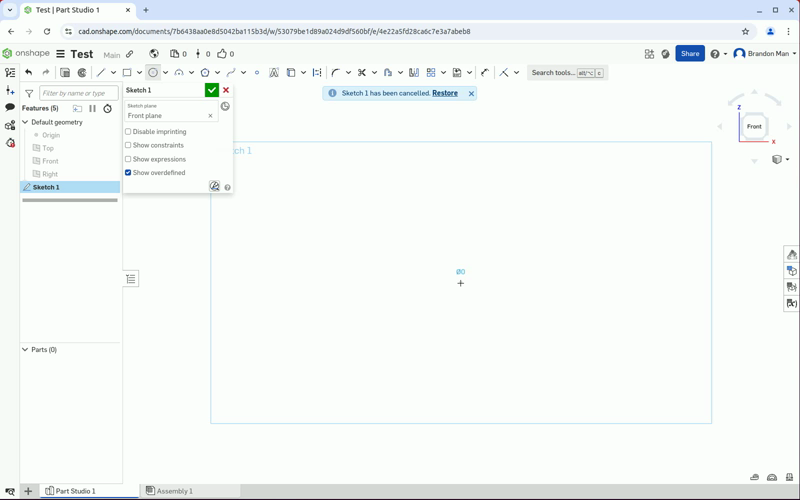
mouse_move(505, 282)
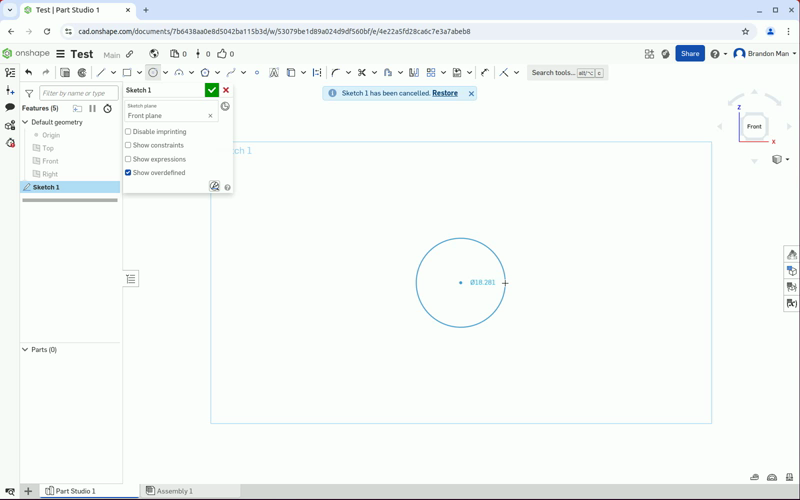
click(505, 282)
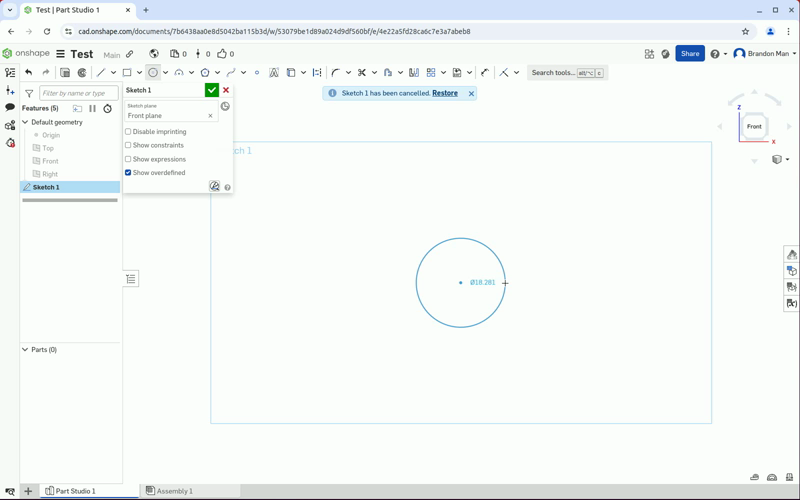
key(esc)
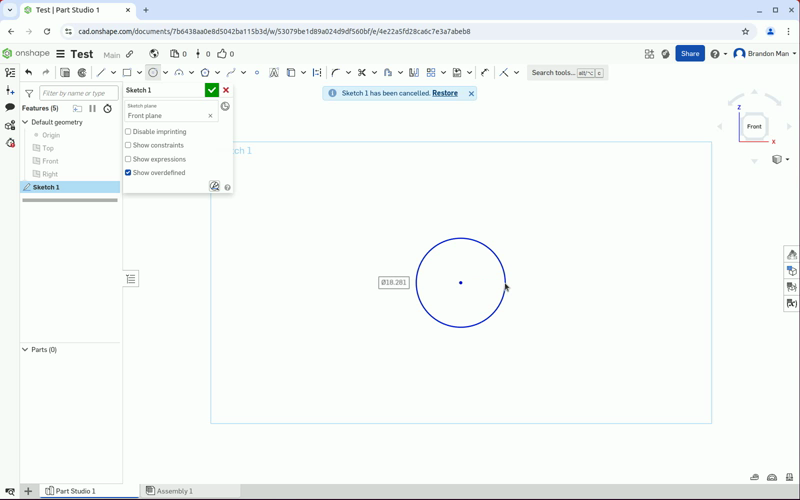
key(c)
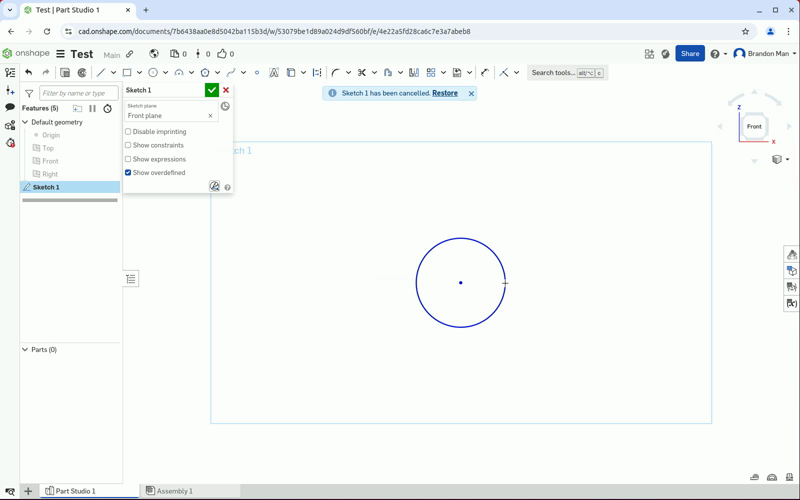
key_down(shift)
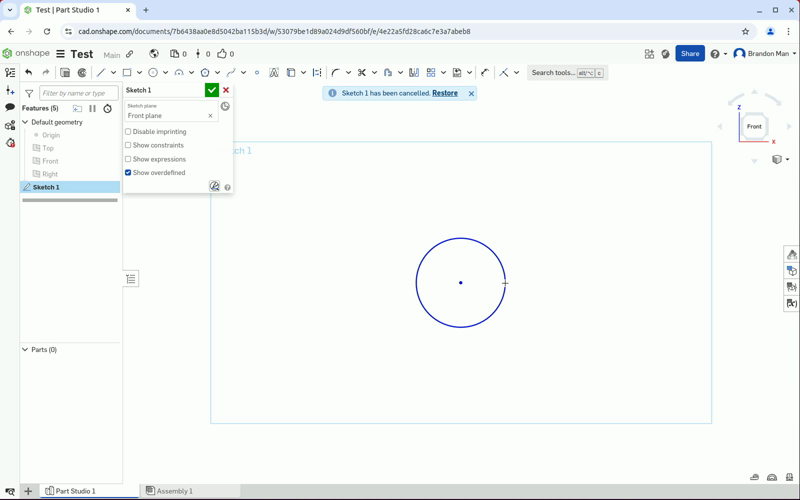
mouse_move(460, 282)
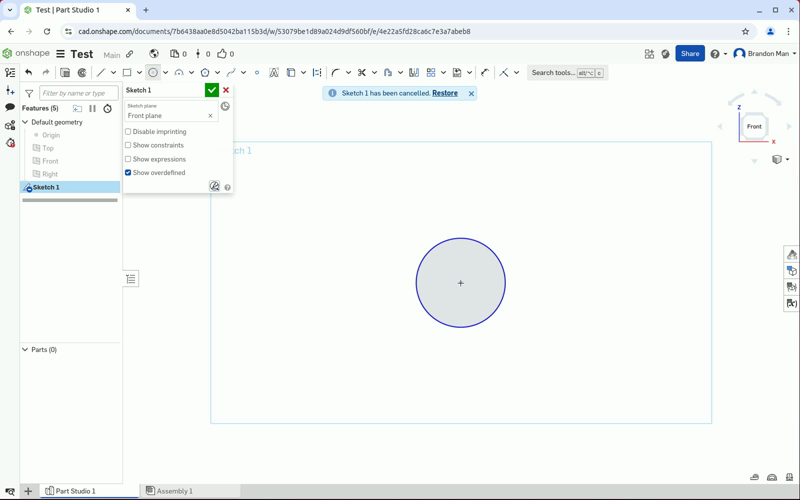
click(460, 282)
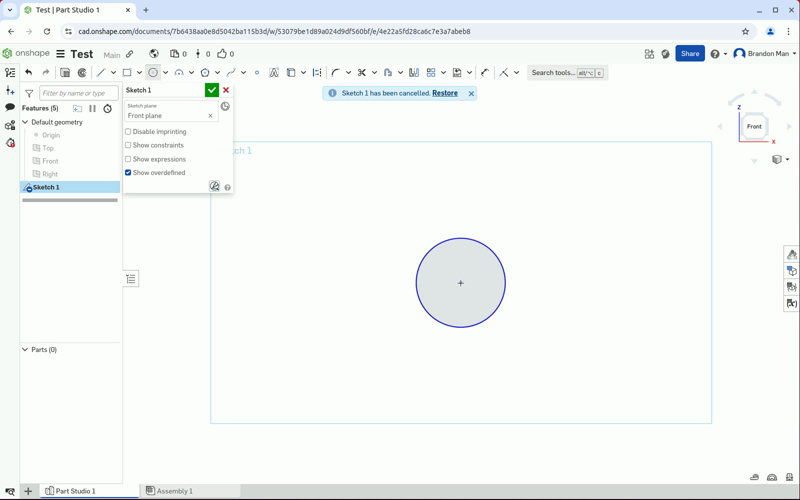
key_up(shift)
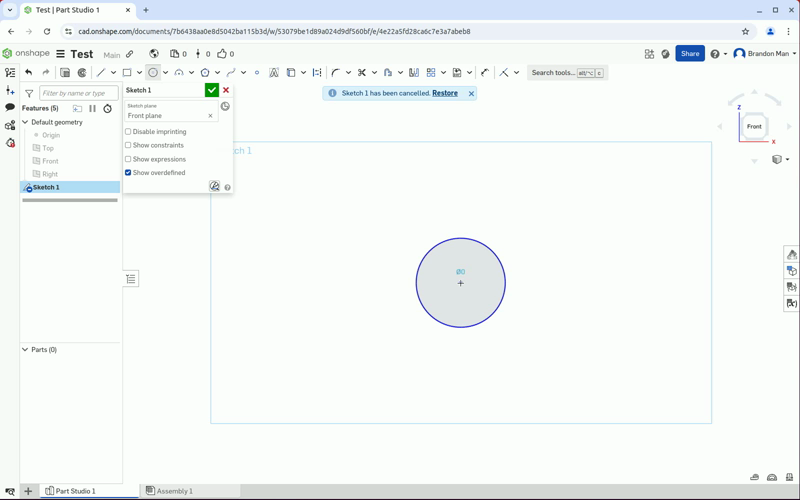
mouse_move(478, 282)
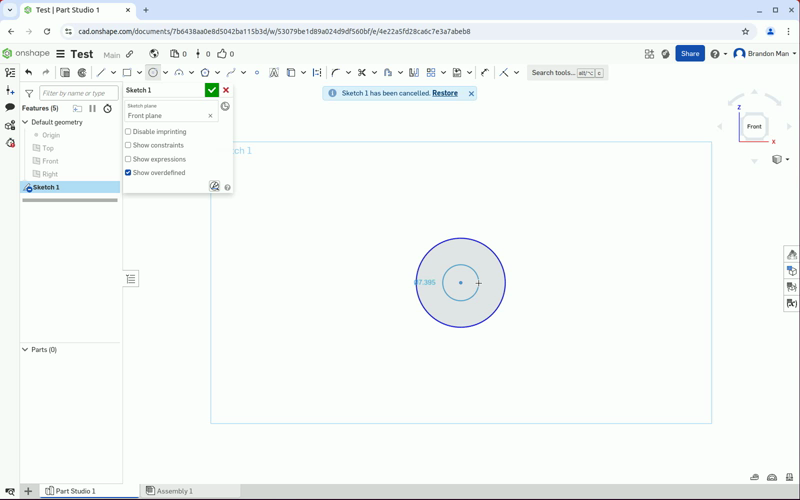
click(478, 282)
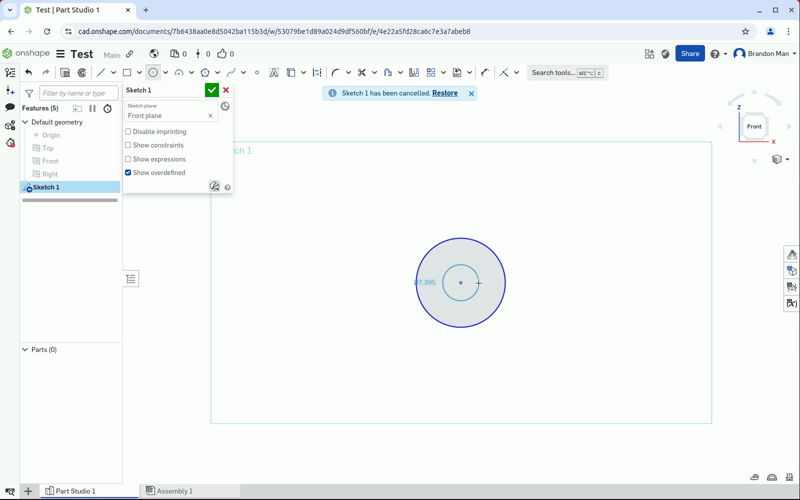
key(esc)
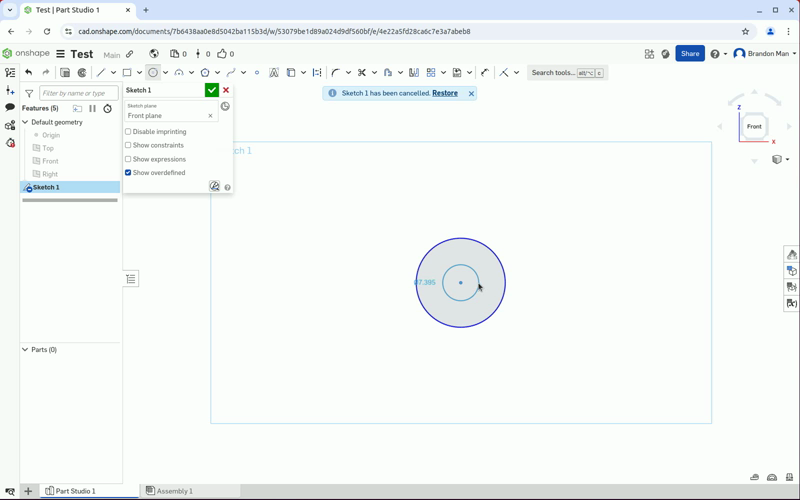
mouse_move(438, 259)
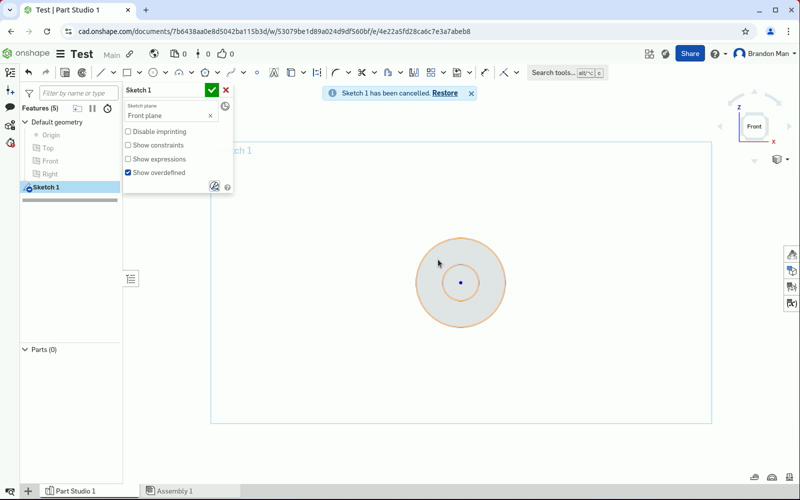
click(438, 259)
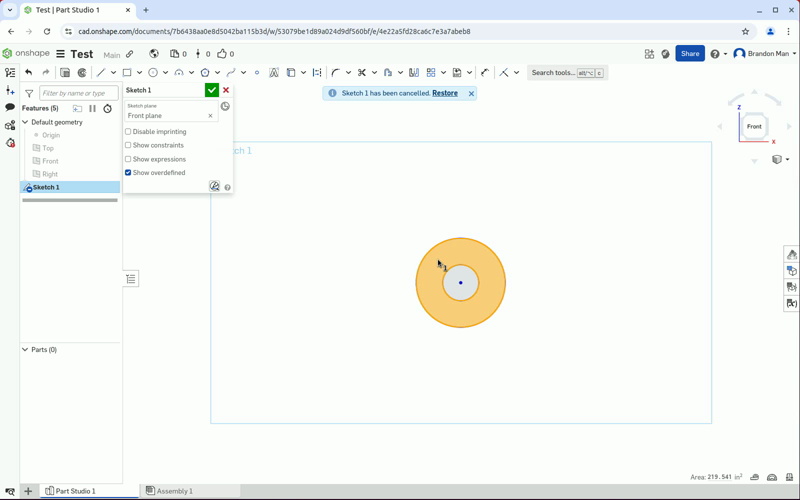
mouse_move(73, 352)
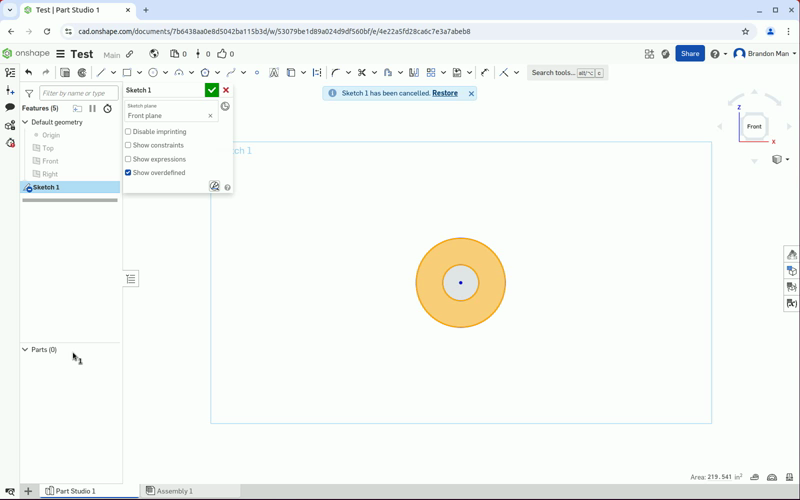
key(shift+y)
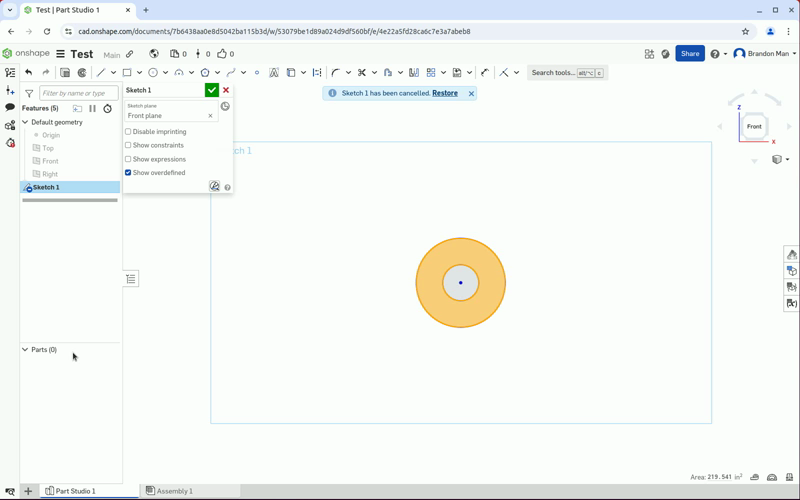
key(shift+e)
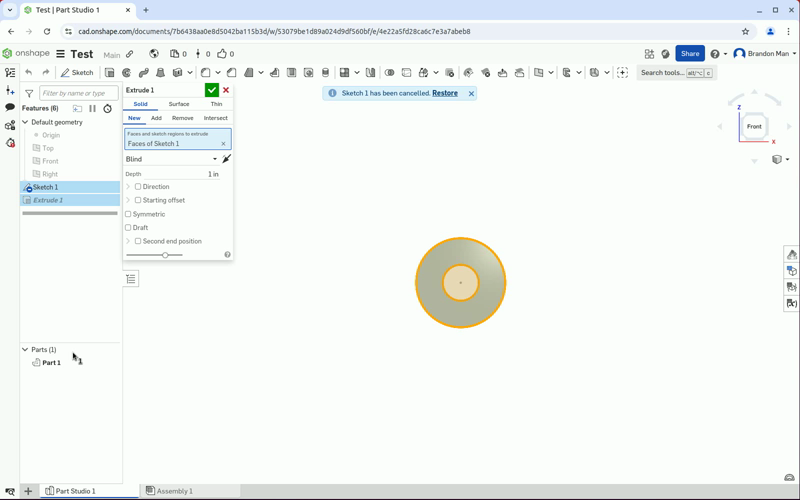
mouse_move(143, 106)
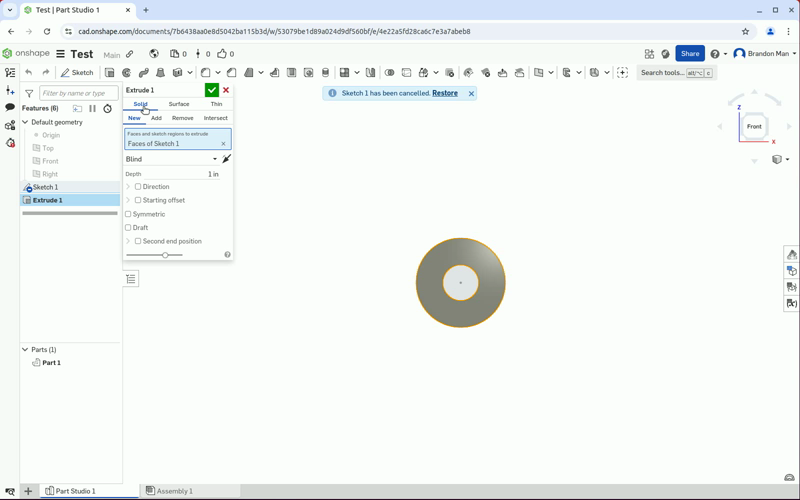
click(143, 106)
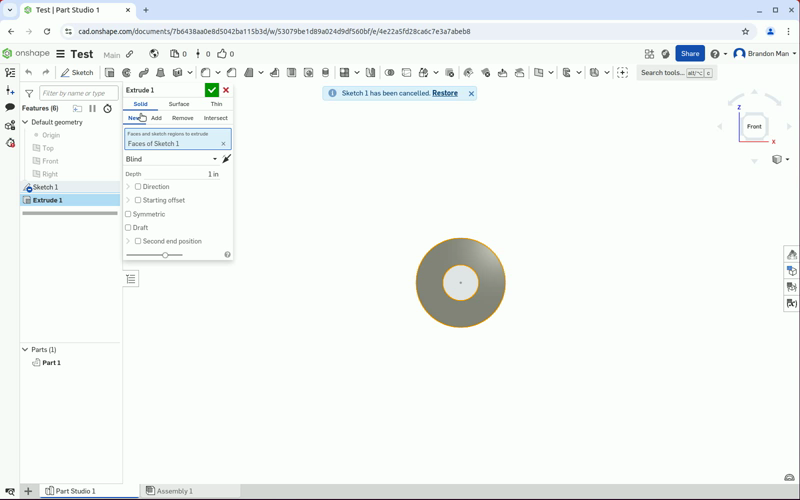
mouse_move(137, 120)
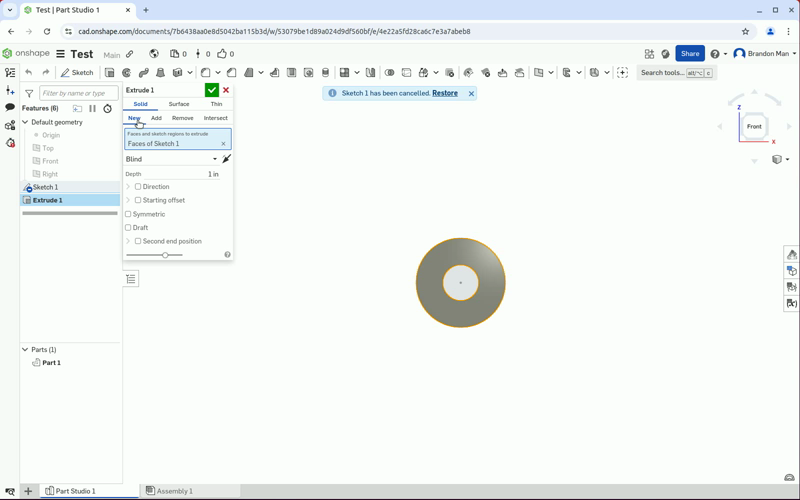
click(137, 120)
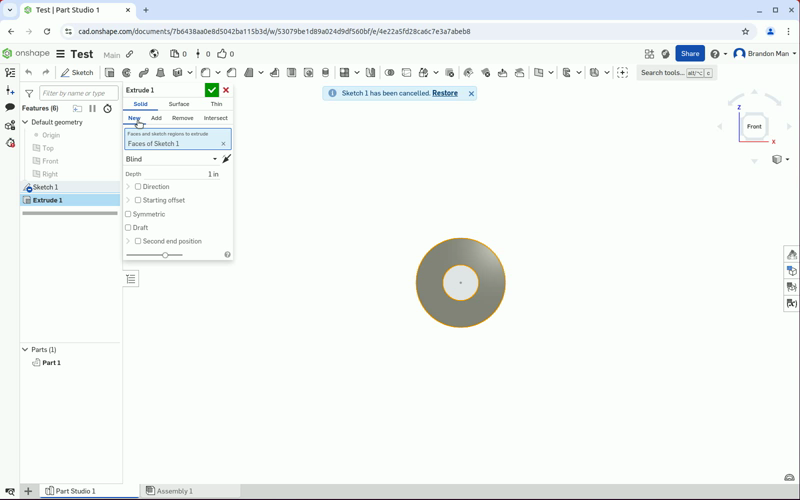
key(tab, 4)
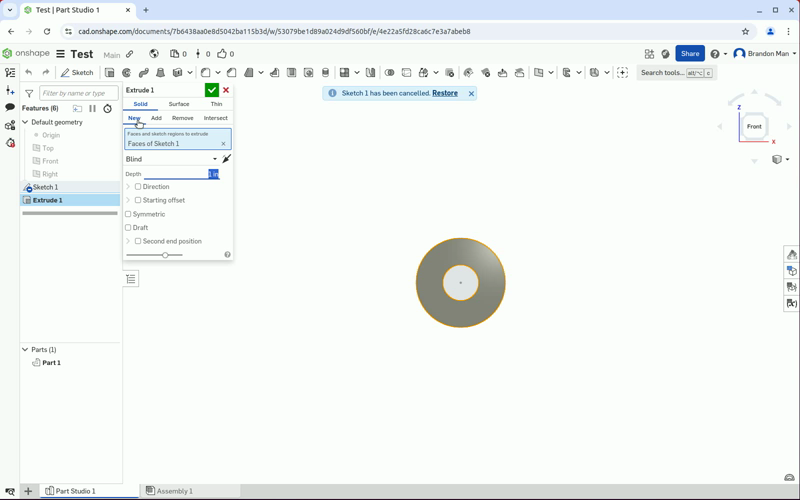
text(3.611)
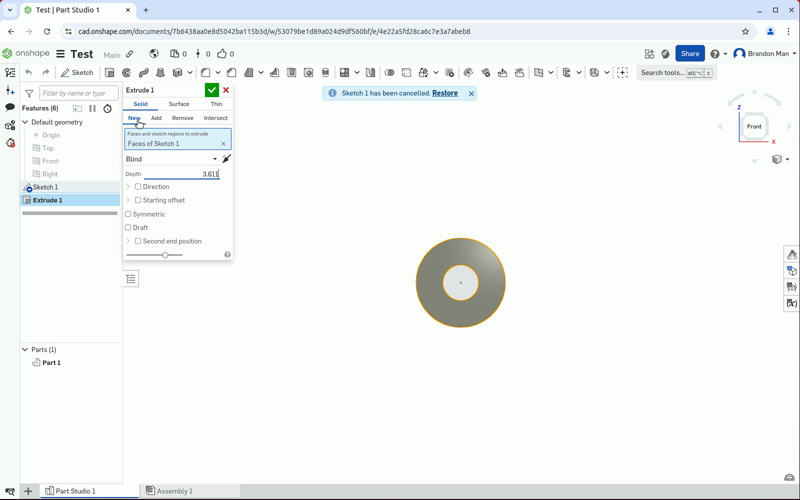
key(enter)
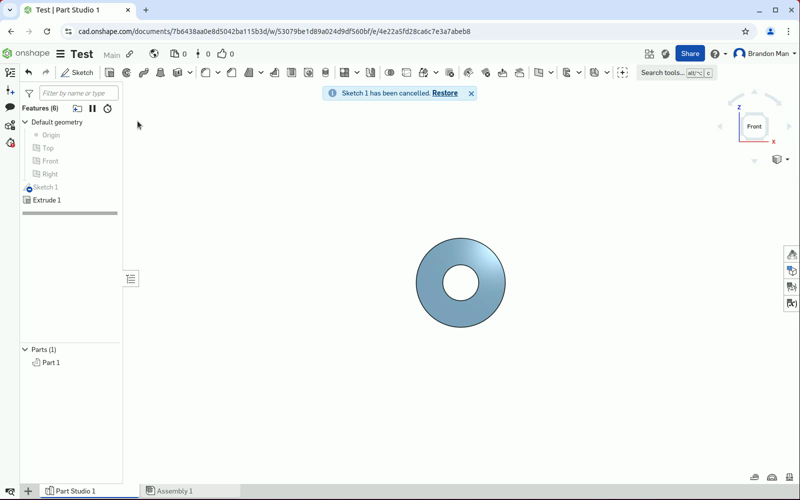
key(shift+h)
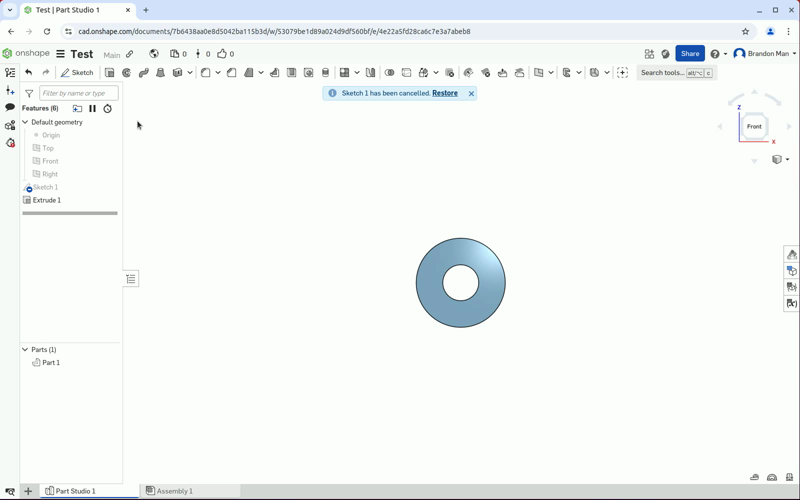
key(shift+h)
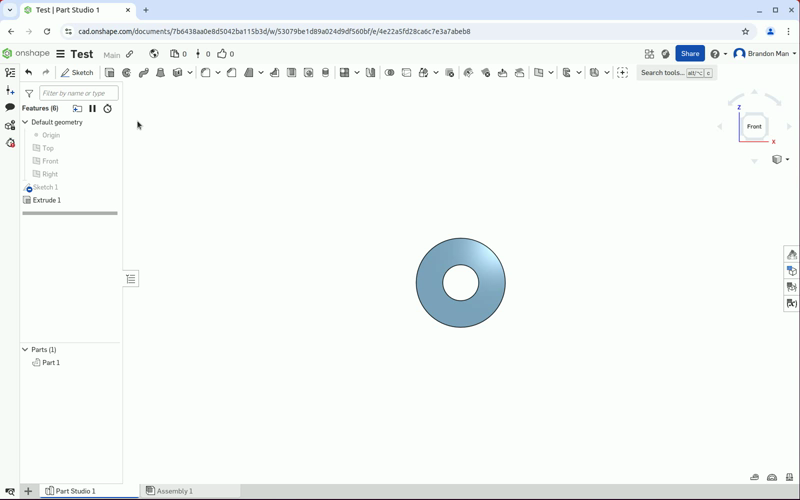
mouse_move(73, 189)
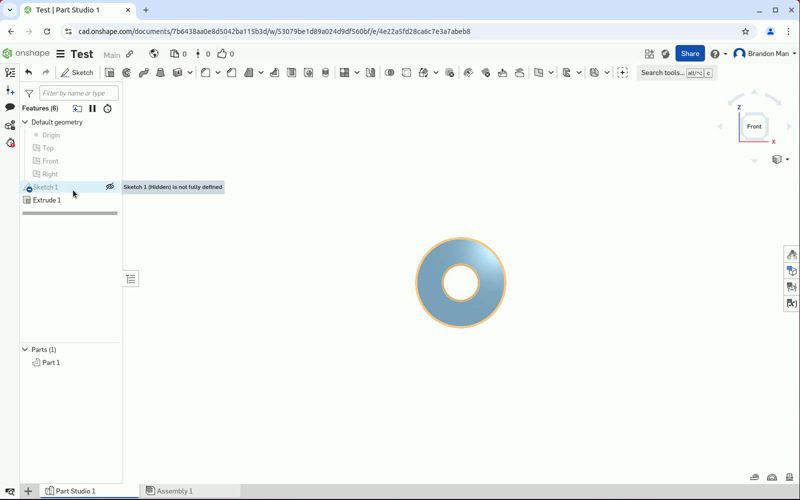
click(73, 189)
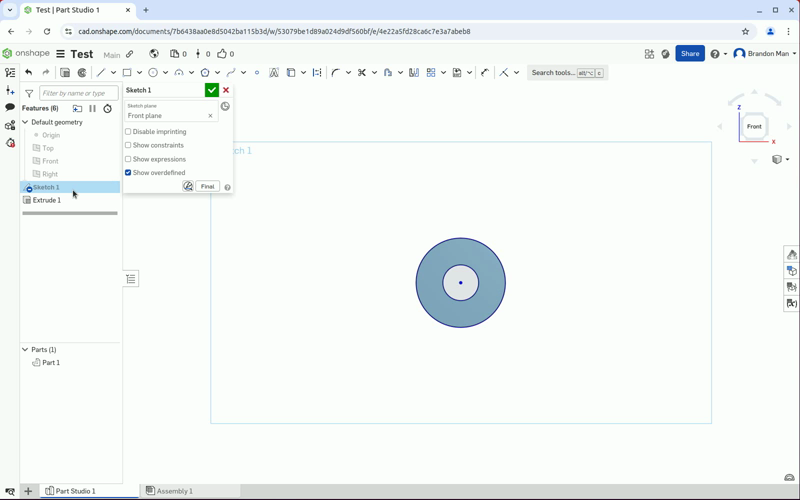
mouse_move(229, 92)
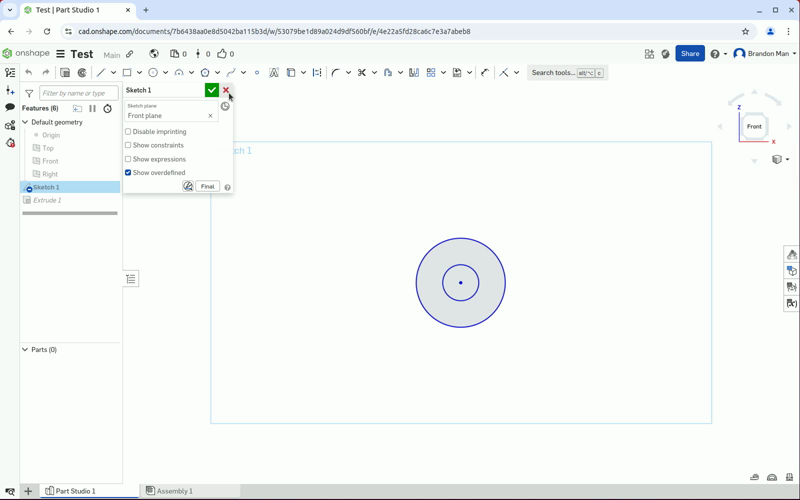
click(229, 92)
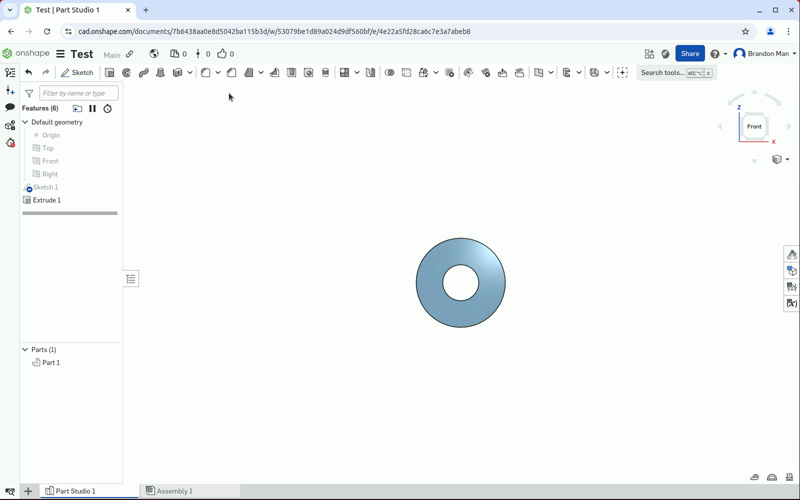
mouse_move(541, 75)
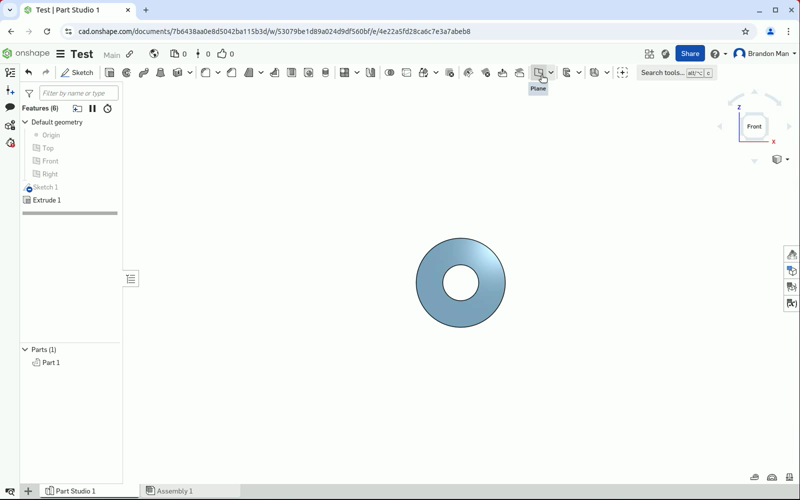
click(541, 75)
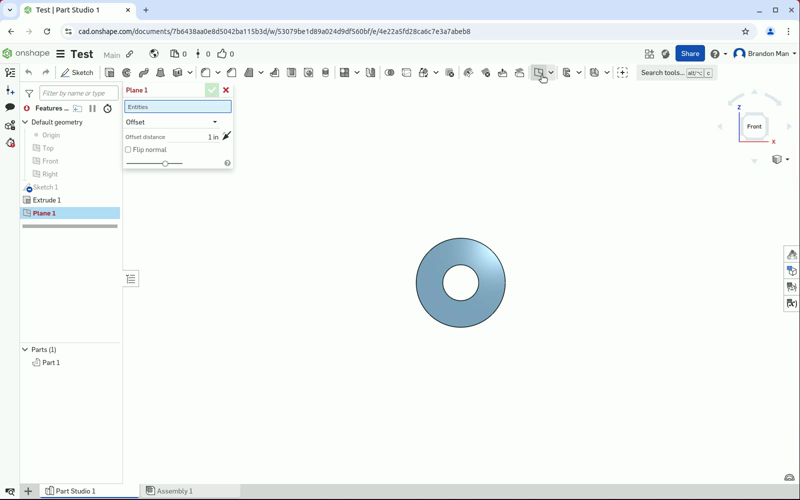
mouse_move(73, 163)
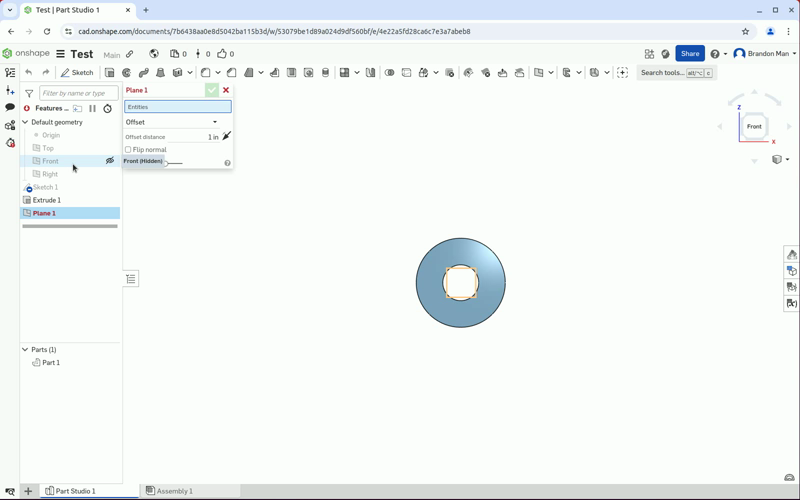
click(73, 163)
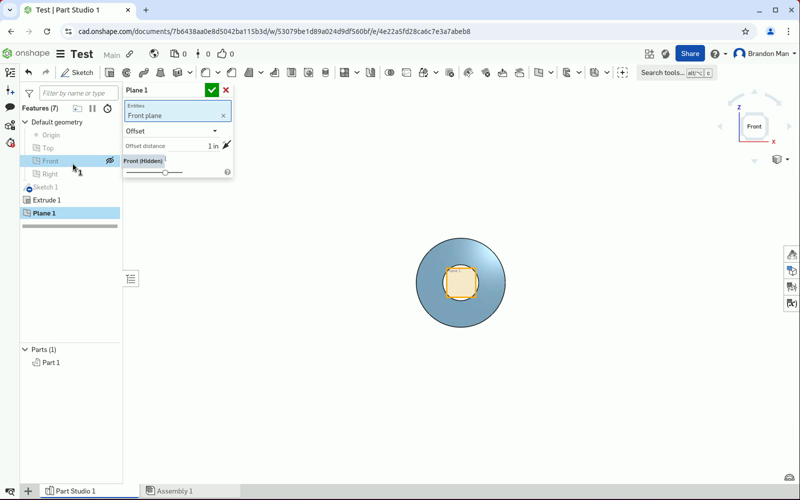
key(tab, 2)
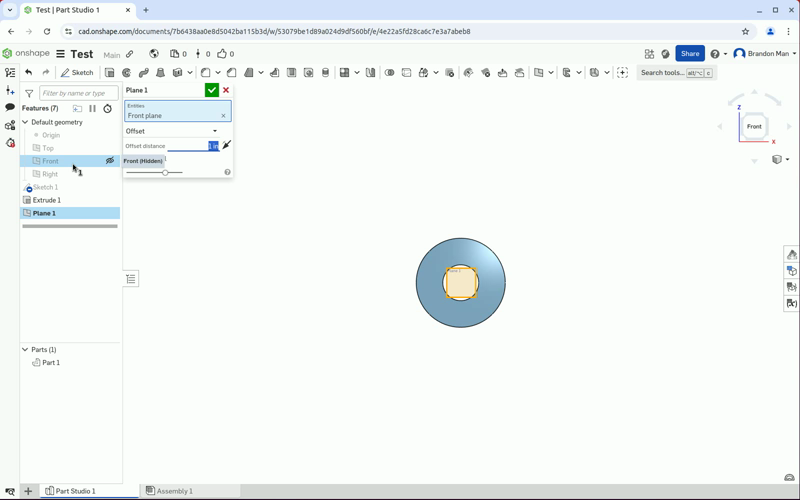
text(3.605)
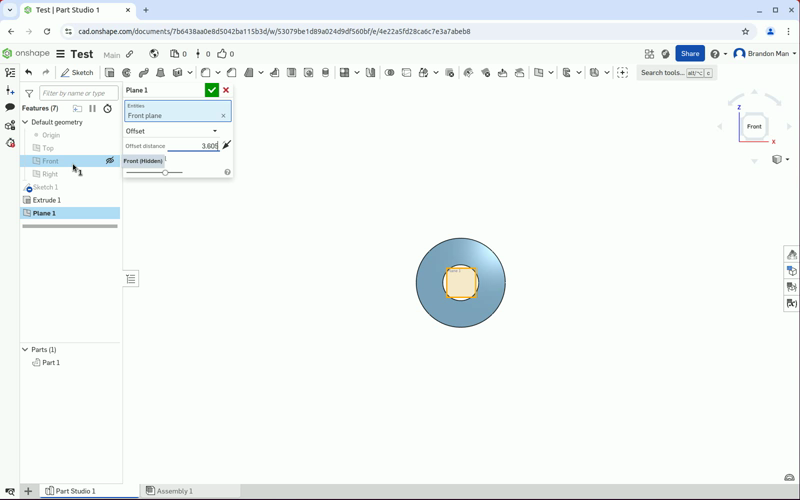
key(enter, 2)
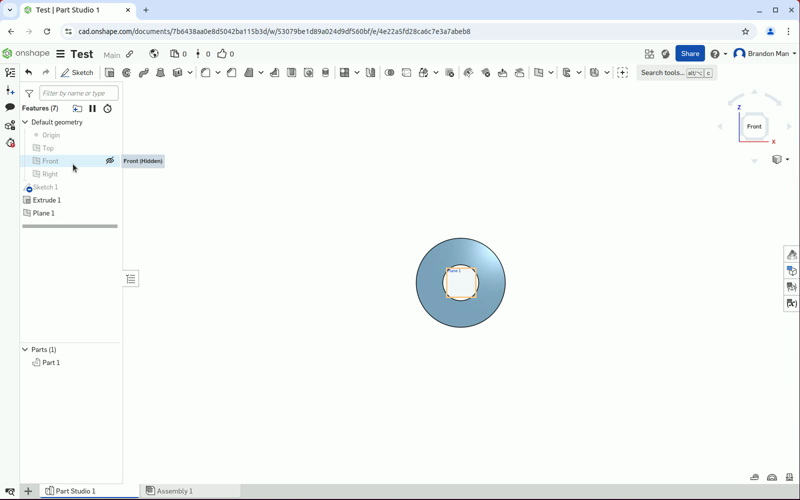
key(shift+s)
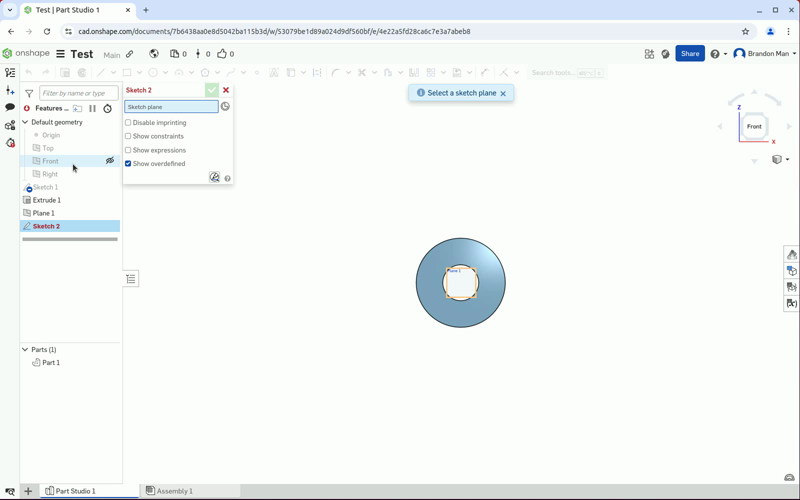
mouse_move(73, 215)
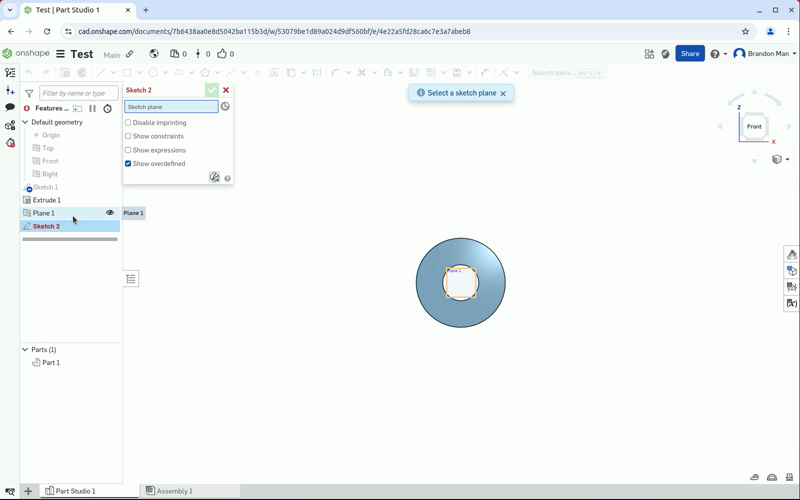
click(73, 215)
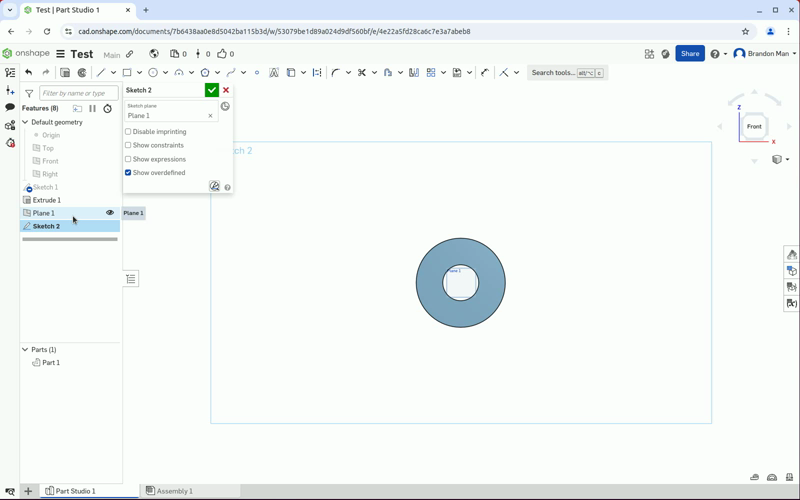
mouse_move(73, 352)
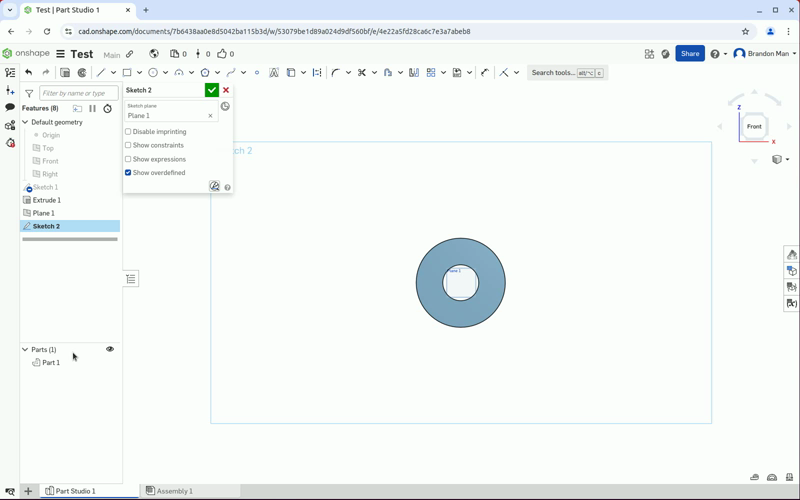
key(y)
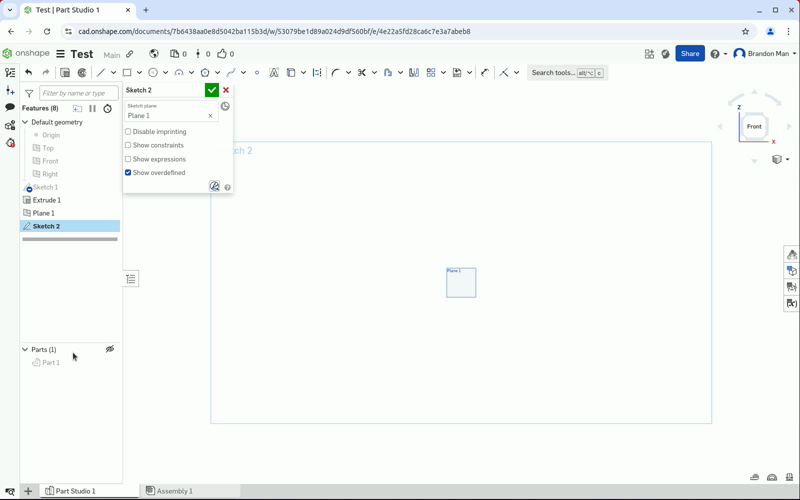
key(c)
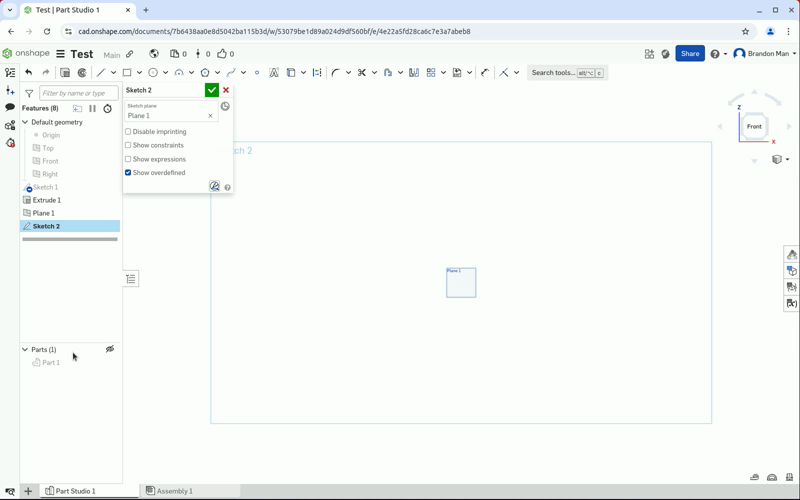
key_down(shift)
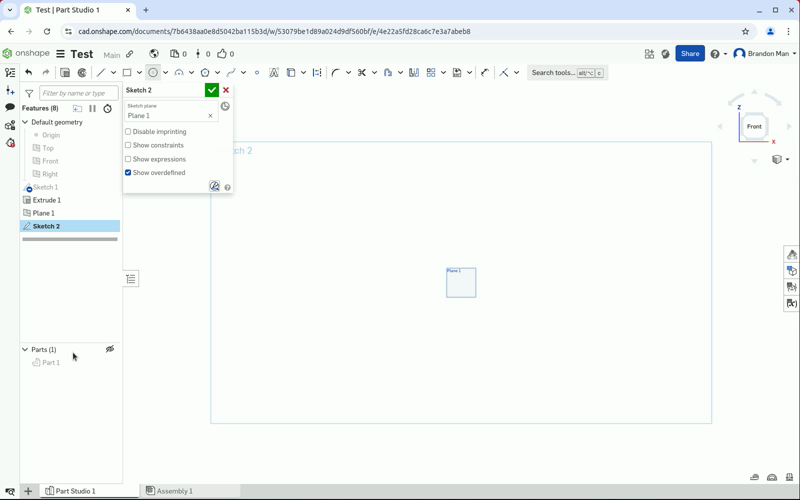
mouse_move(460, 282)
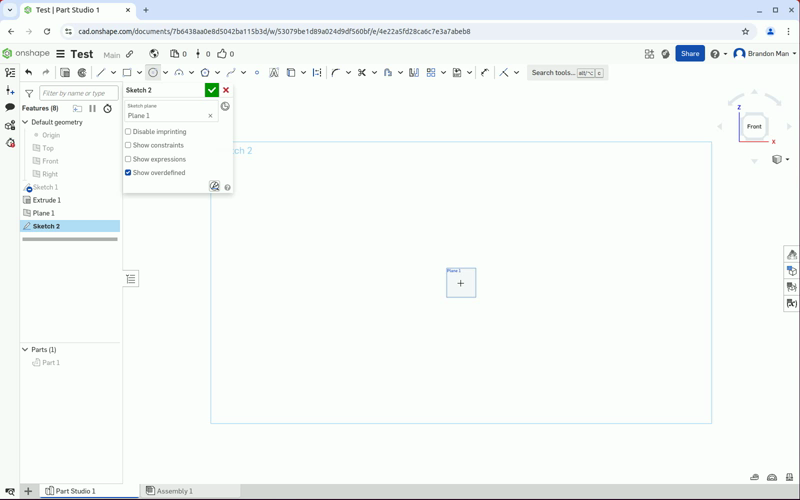
click(460, 282)
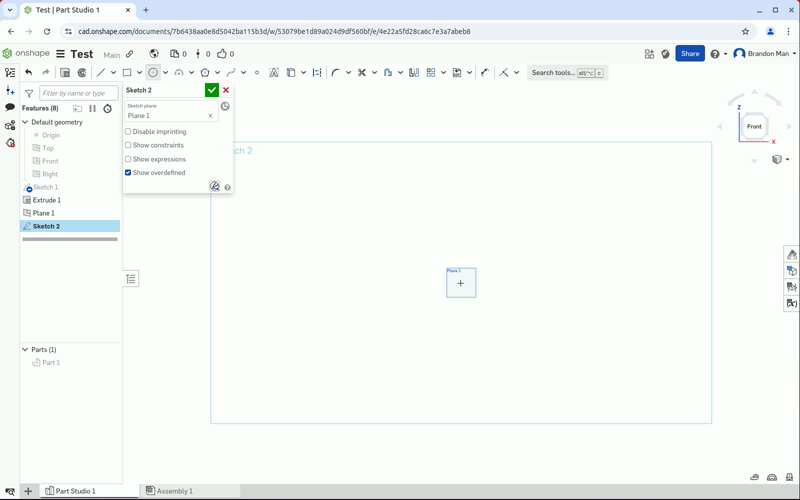
key_up(shift)
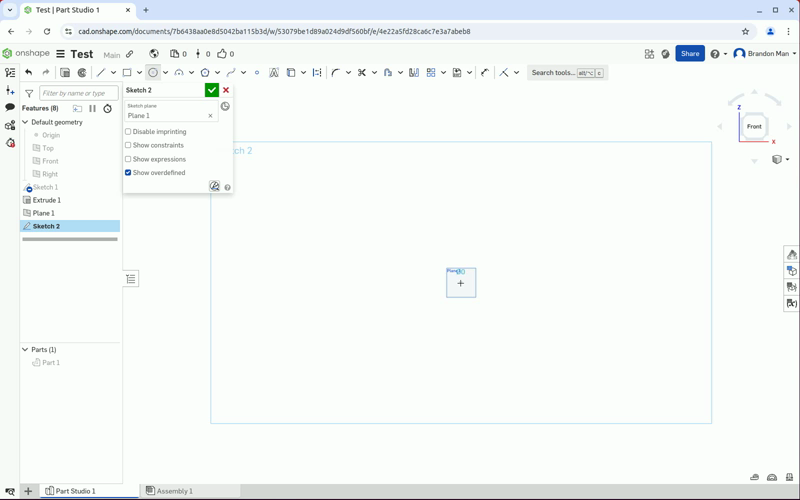
mouse_move(492, 282)
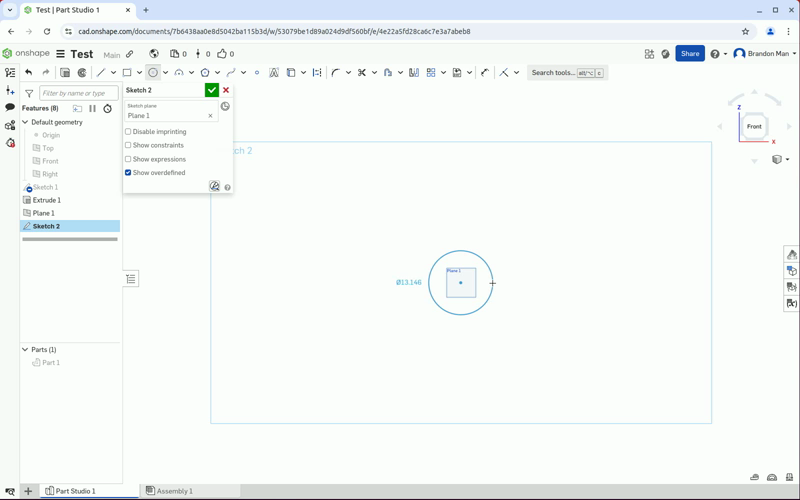
click(492, 282)
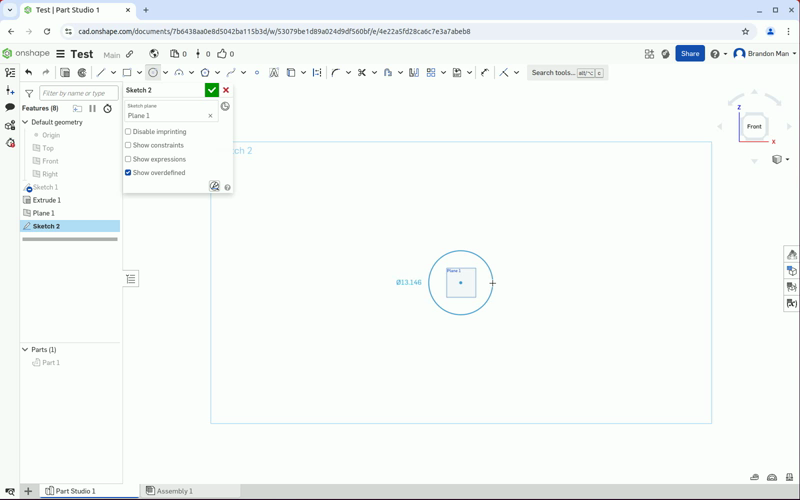
key(esc)
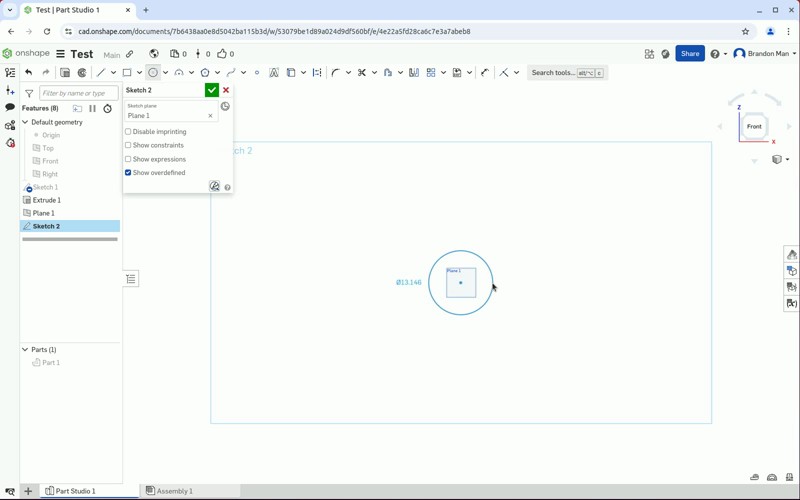
key(c)
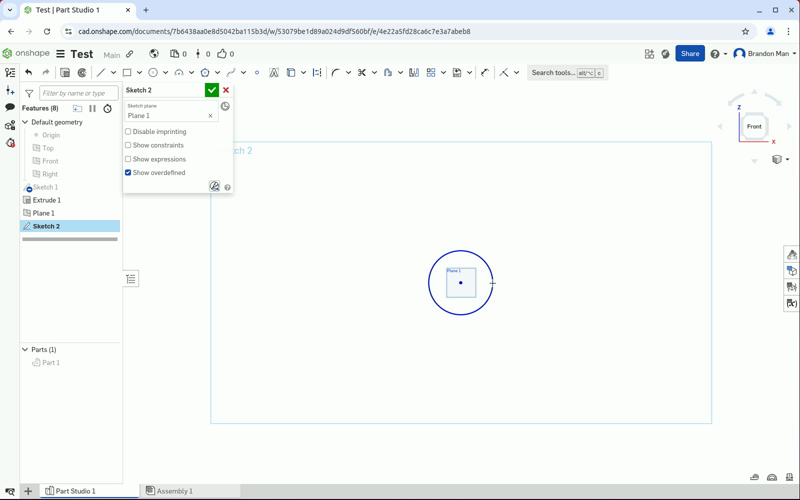
key_down(shift)
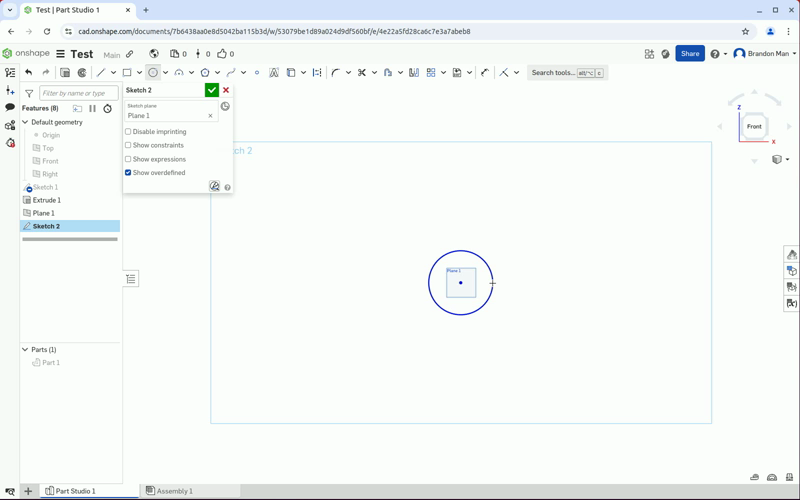
mouse_move(460, 282)
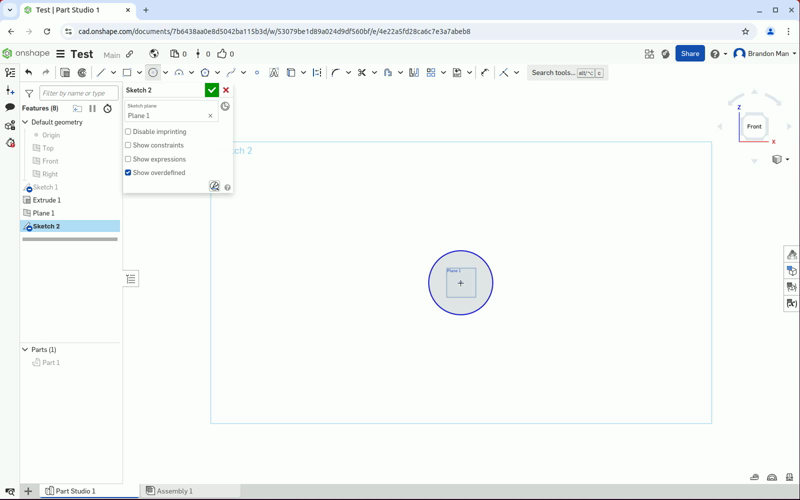
click(460, 282)
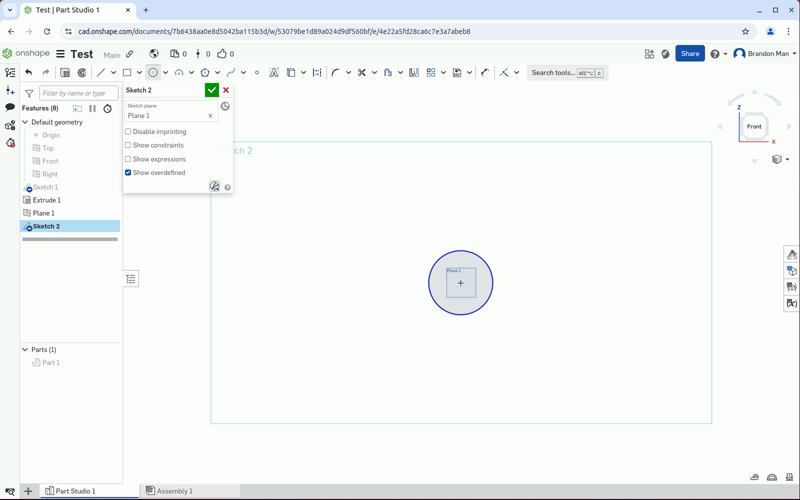
key_up(shift)
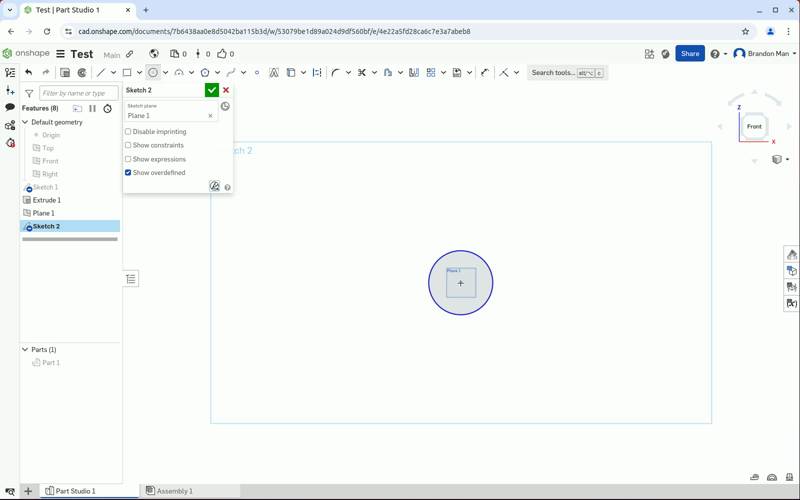
mouse_move(478, 282)
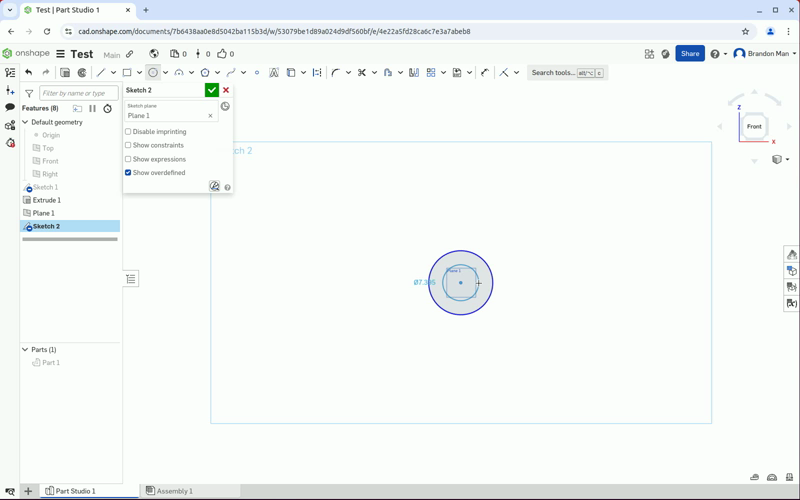
click(478, 282)
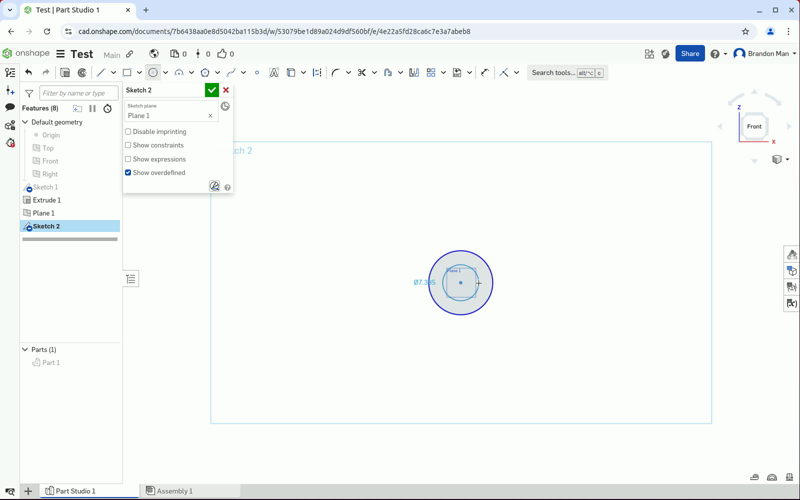
key(esc)
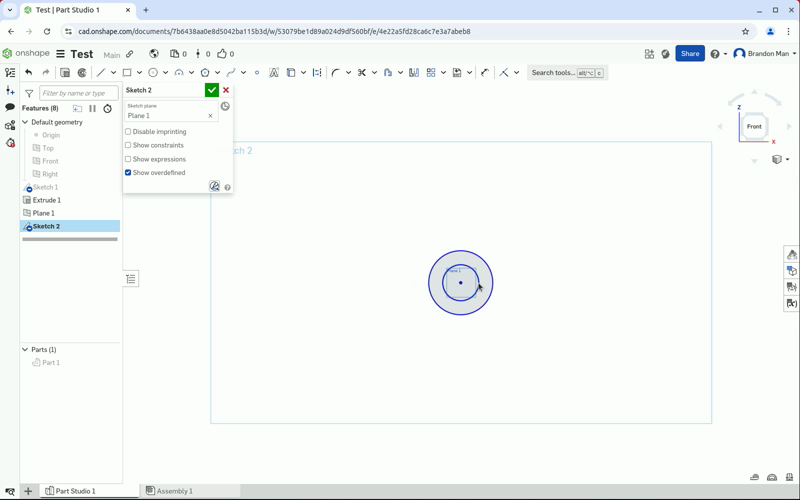
mouse_move(466, 261)
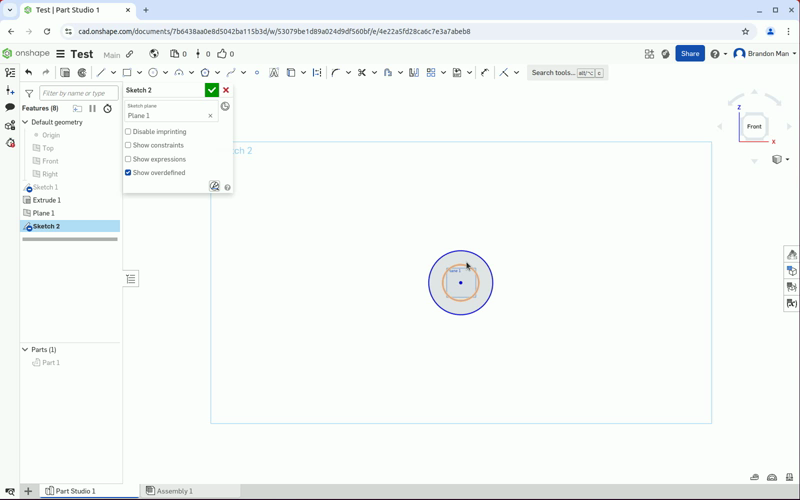
click(466, 261)
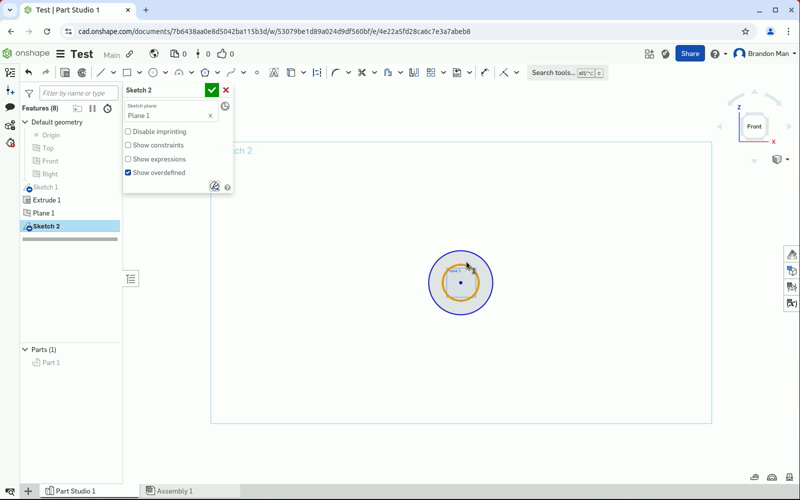
mouse_move(73, 352)
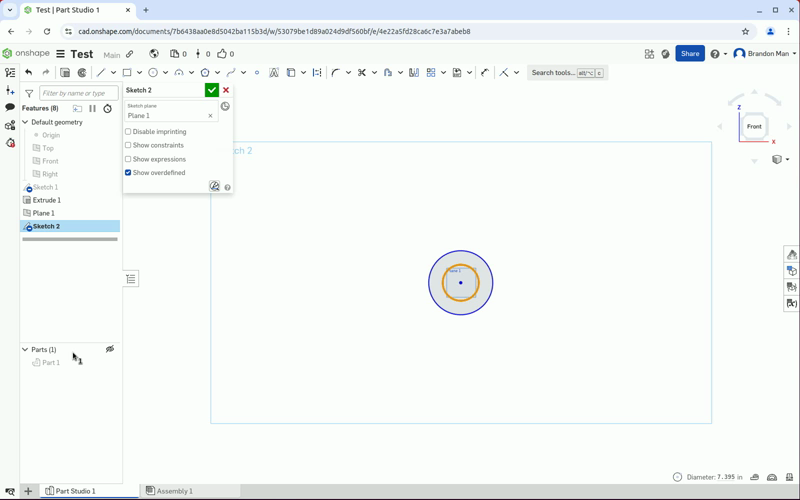
key(shift+y)
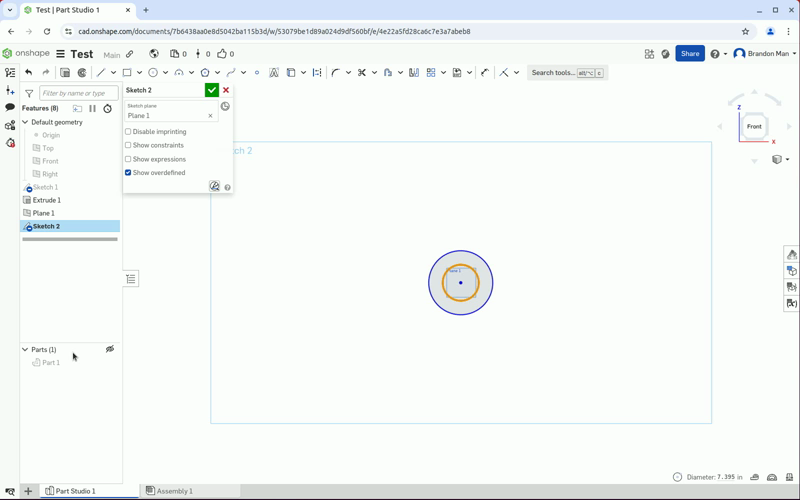
key(shift+e)
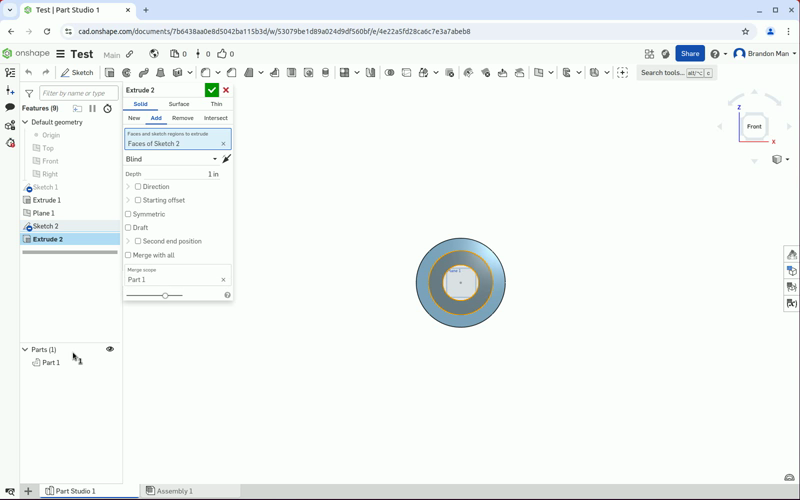
mouse_move(143, 106)
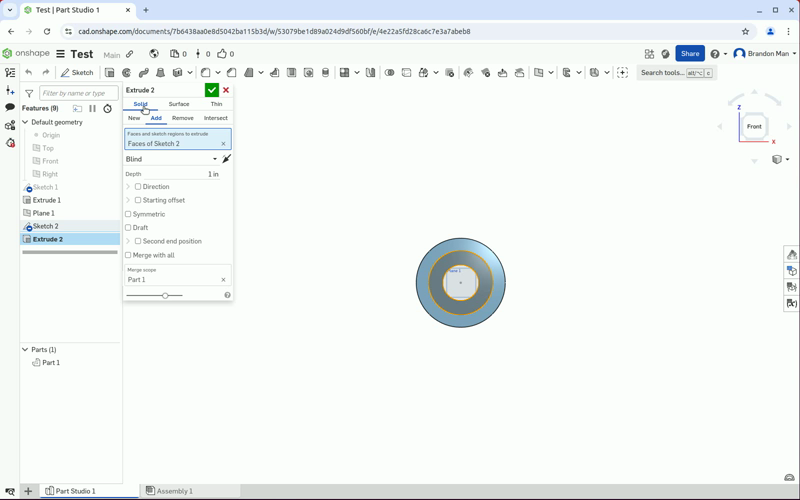
click(143, 106)
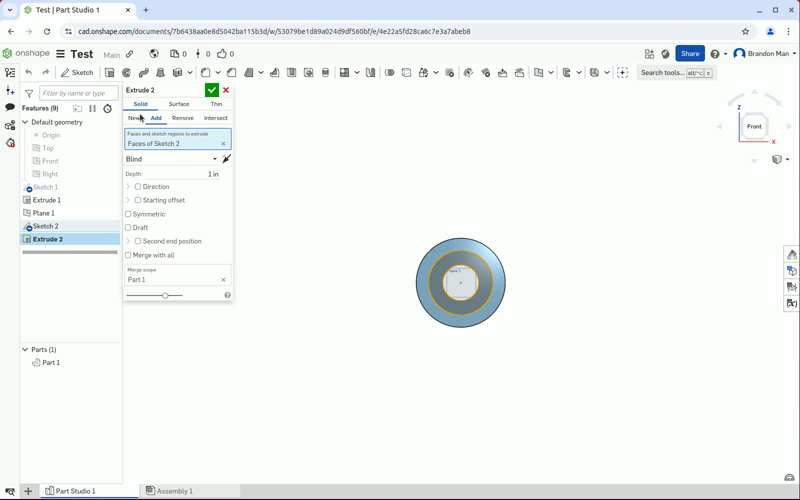
mouse_move(137, 120)
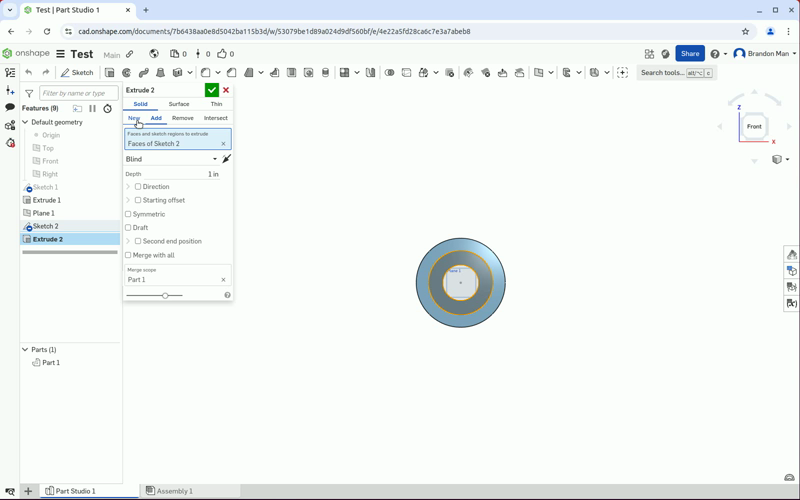
click(137, 120)
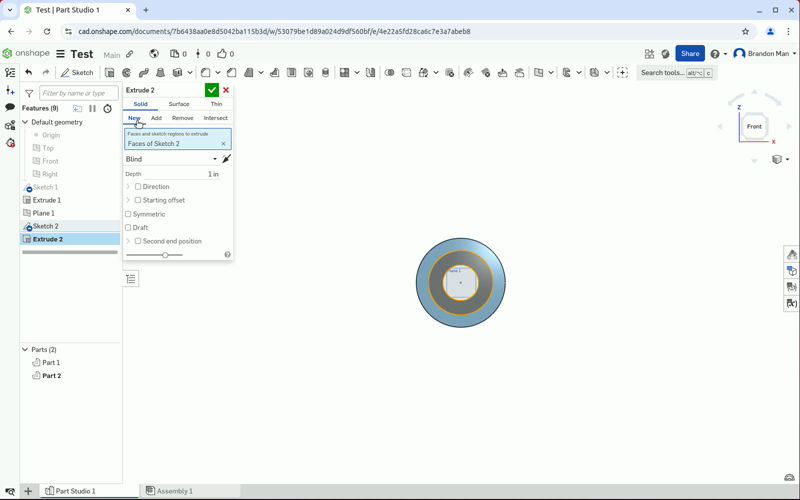
key(tab, 4)
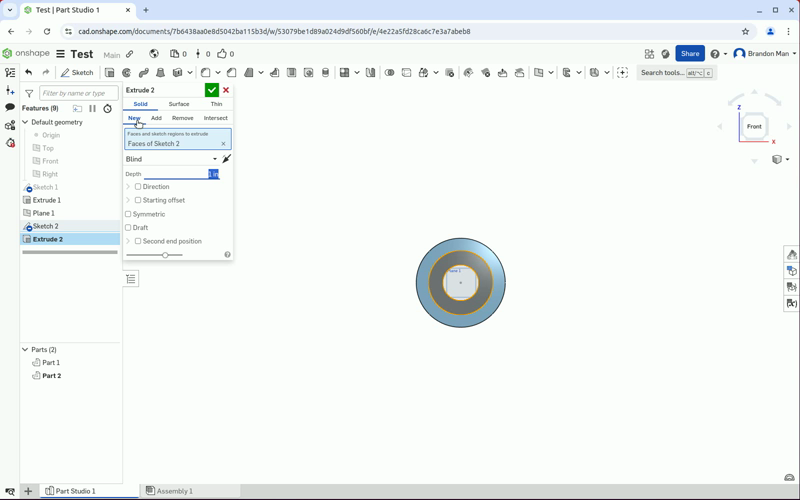
text(1.204)
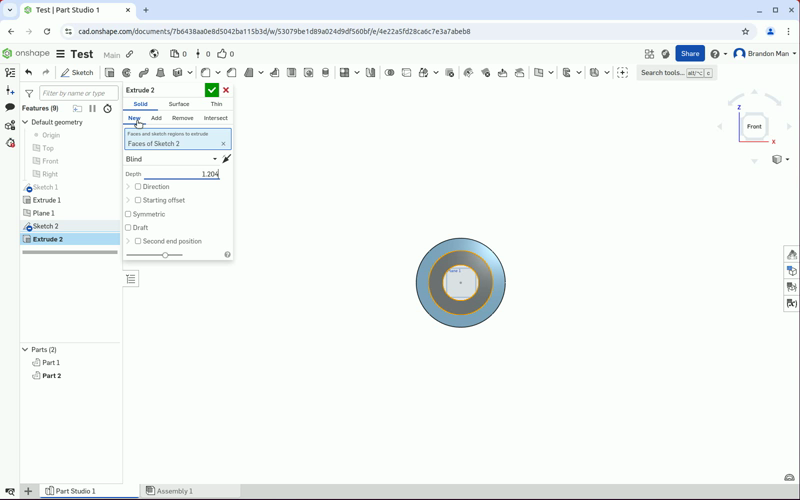
key(enter)
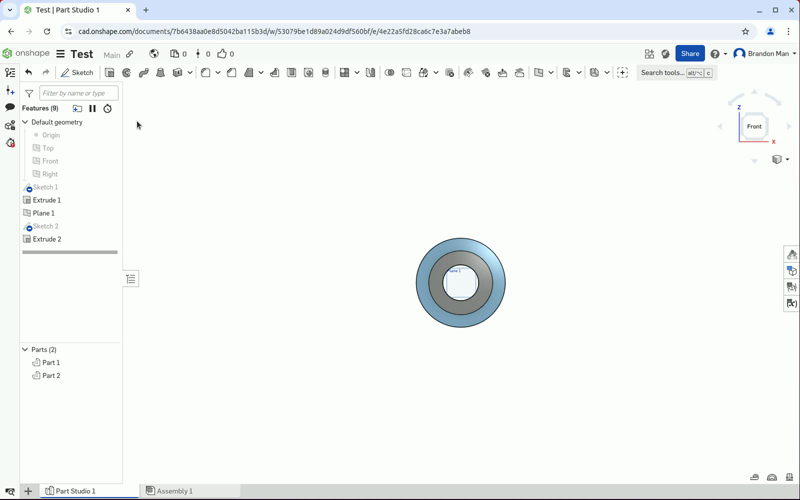
key(shift+h)
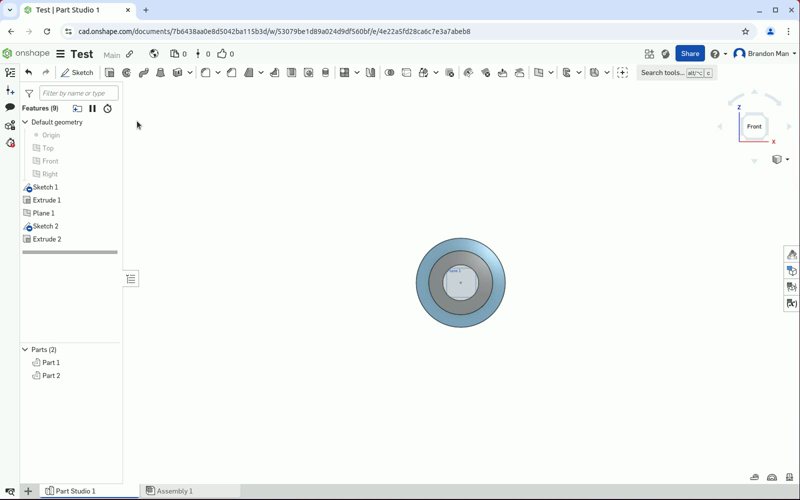
key(shift+h)
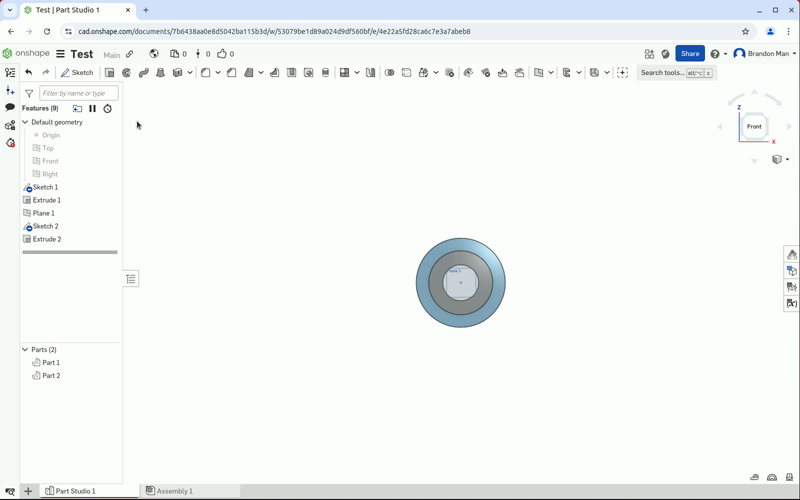
key(shift+7)
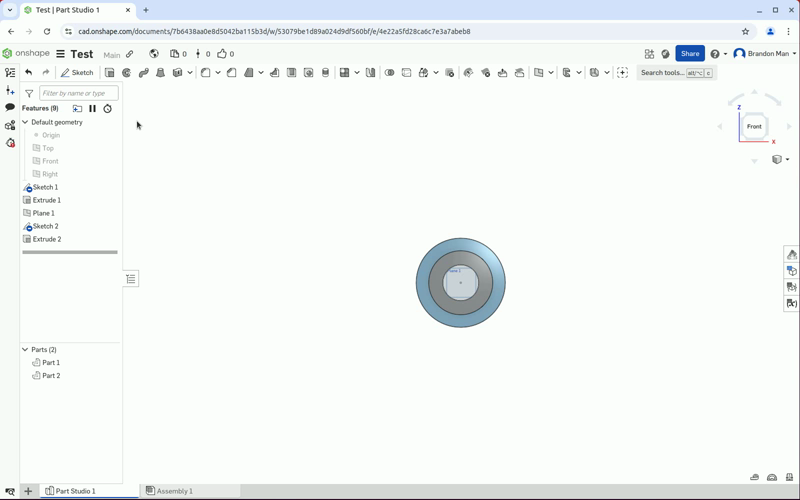
key(left, 2)
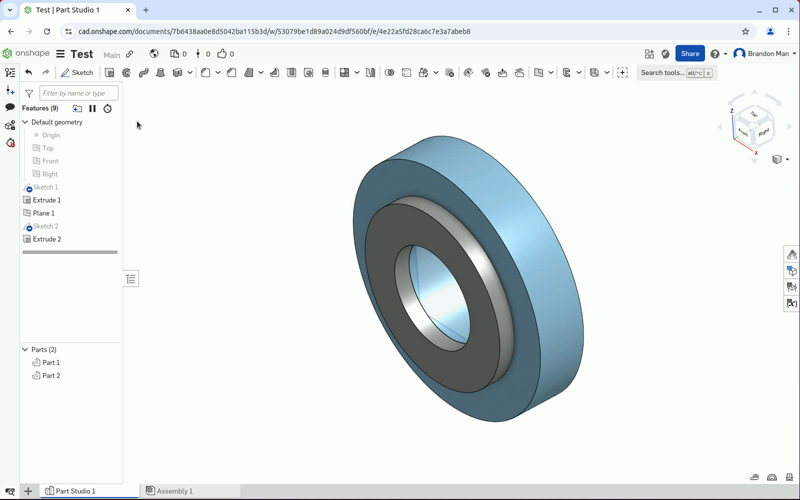
key(down, 2)
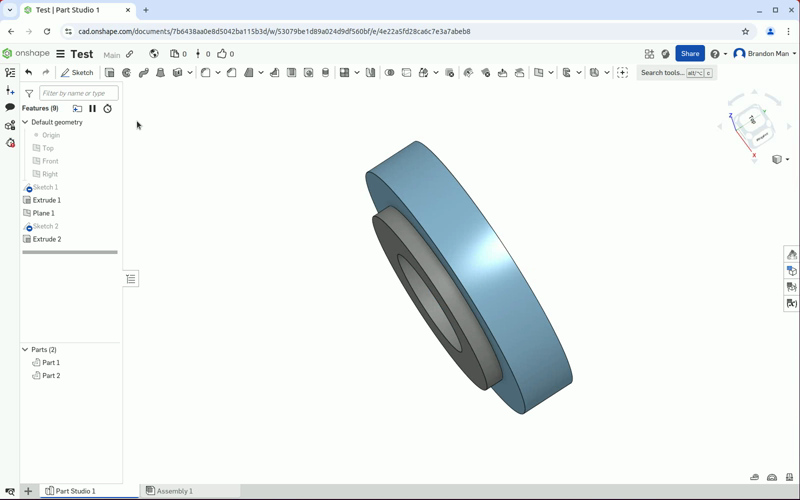
key(up, 2)
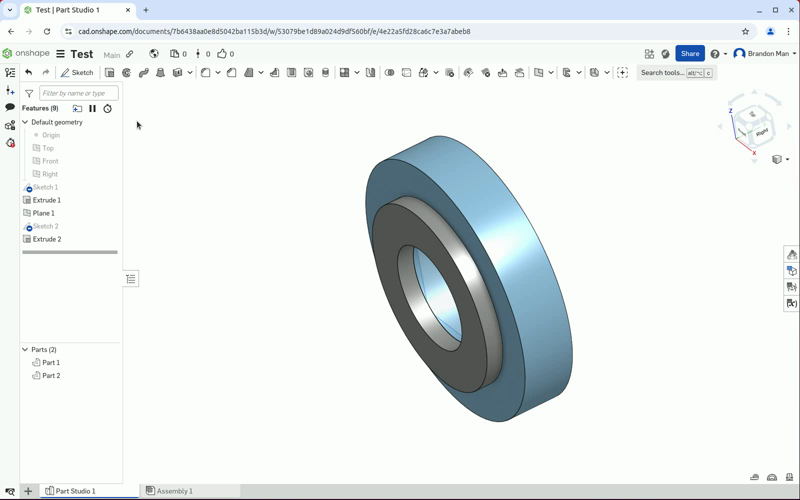
key(right, 2)
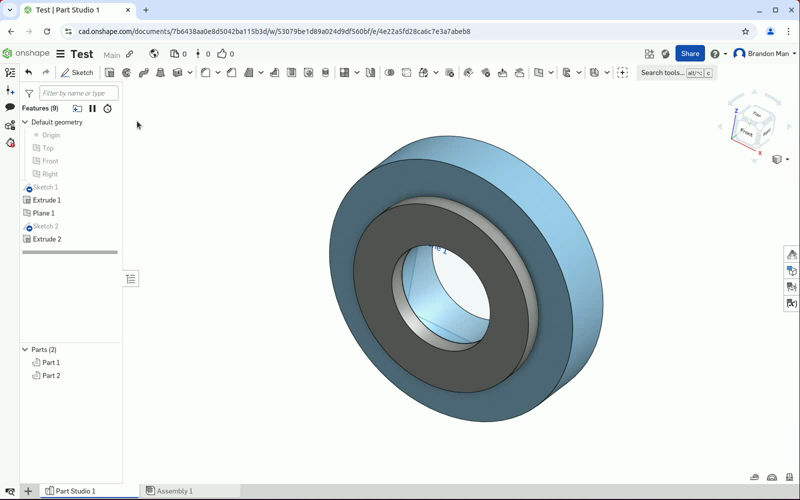
mouse_move(73, 189)
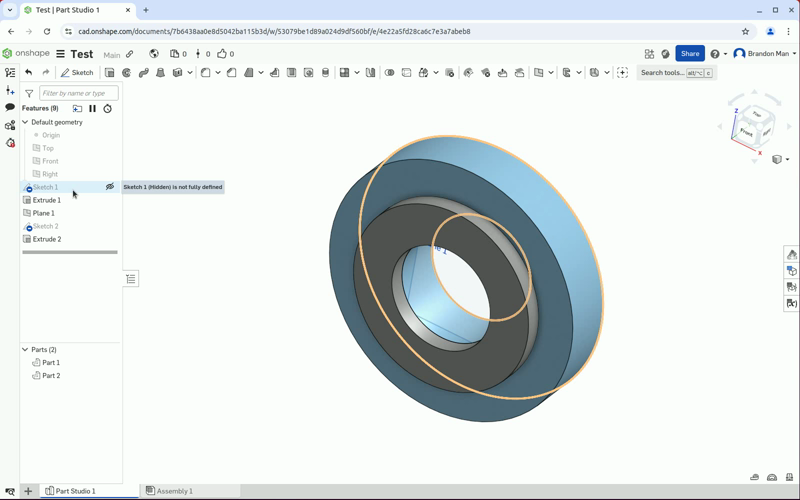
click(73, 189)